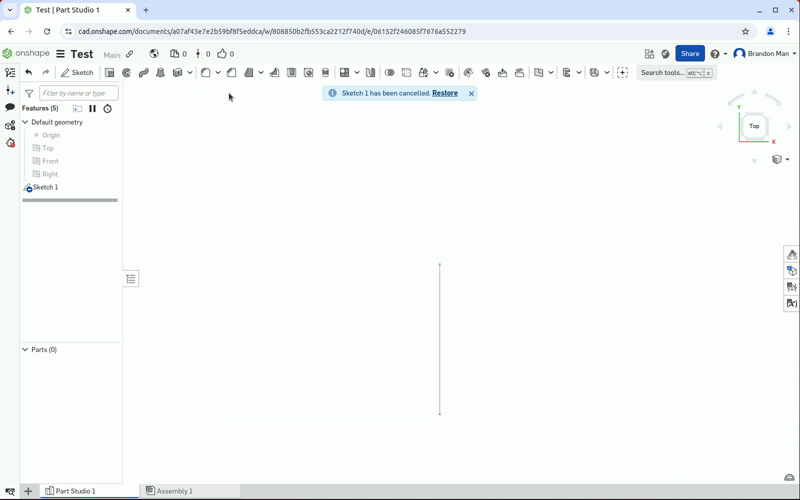
key(shift+h)
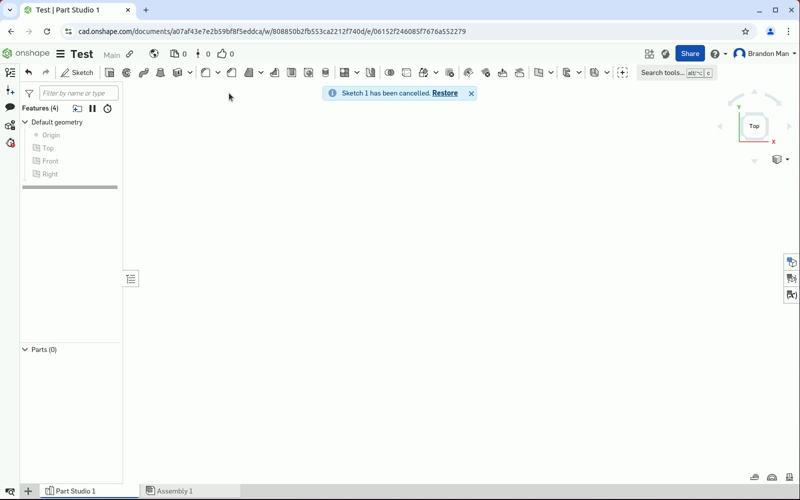
mouse_move(73, 352)
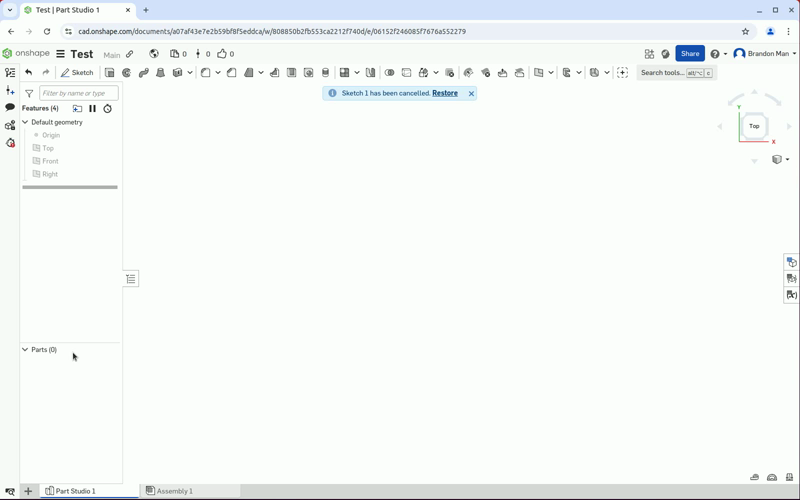
key(y)
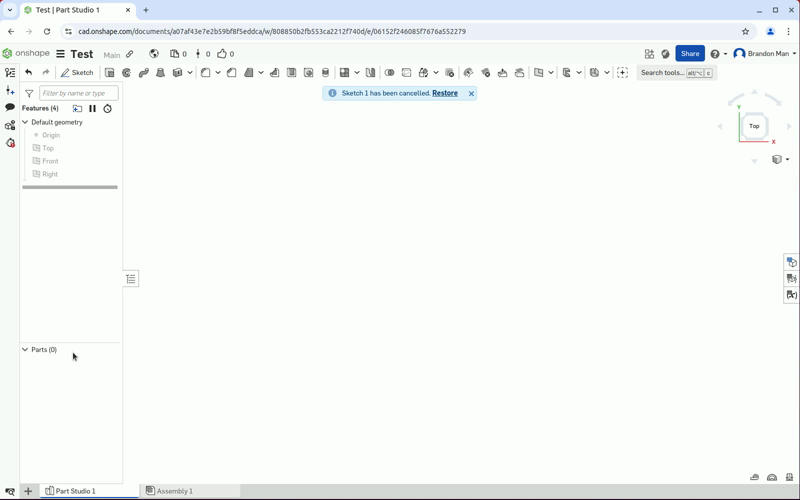
key(shift+p)
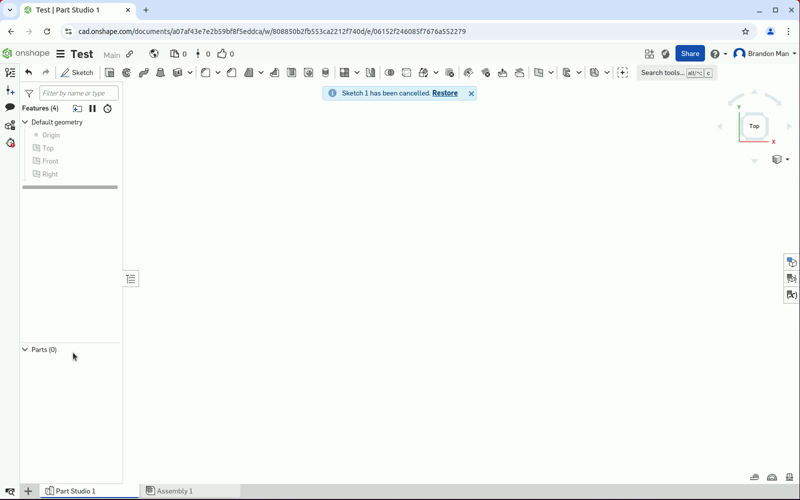
key(space)
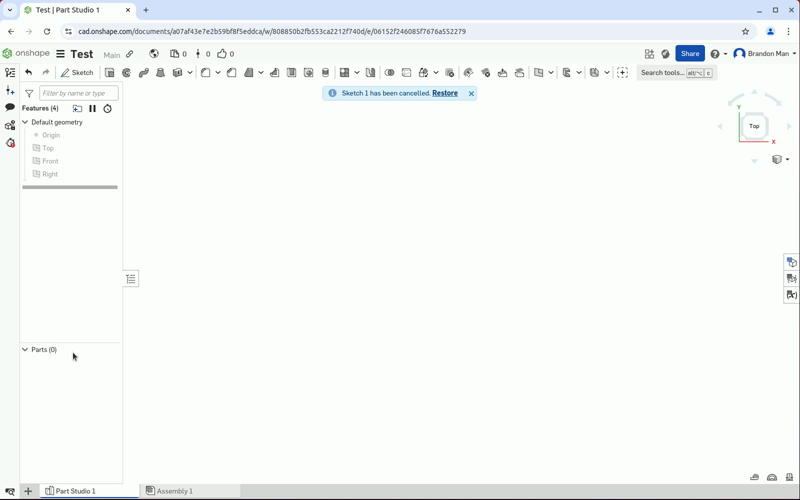
key_down(shift)
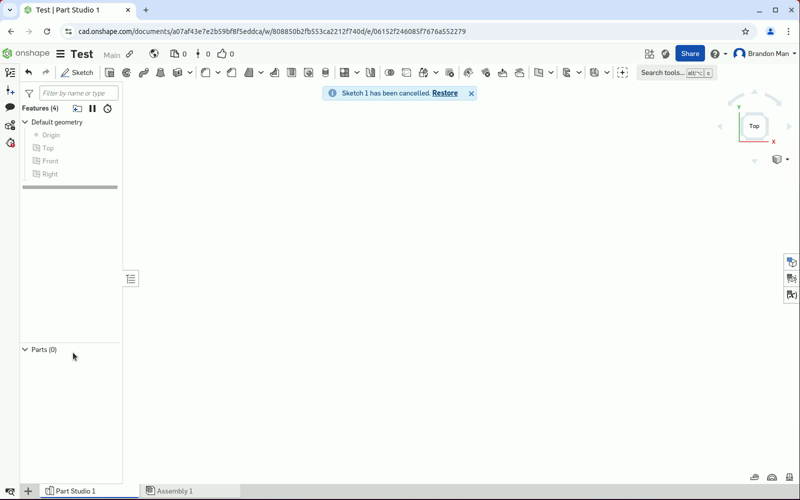
key(up)
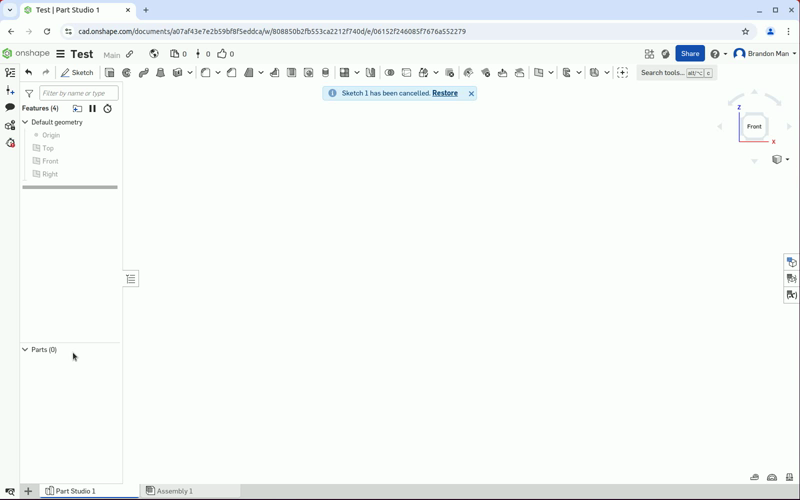
key_up(shift)
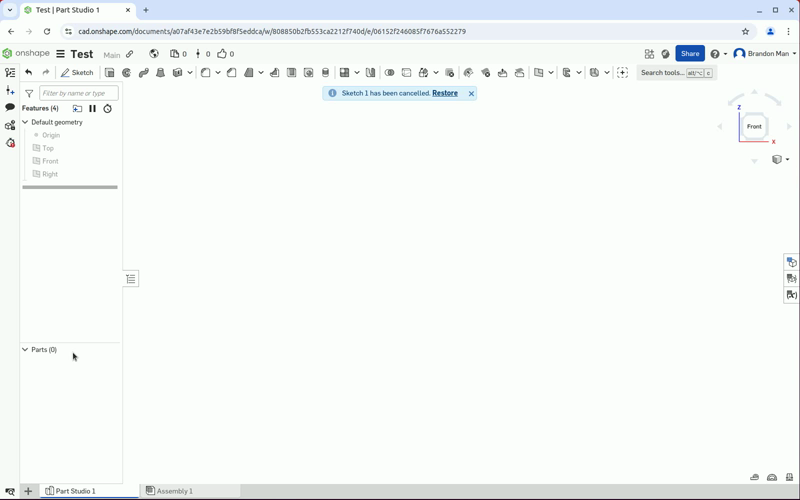
mouse_move(73, 352)
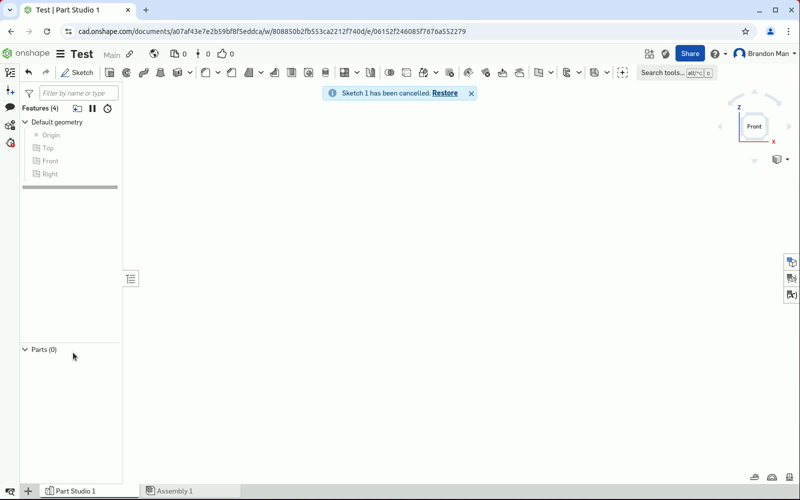
key(shift+y)
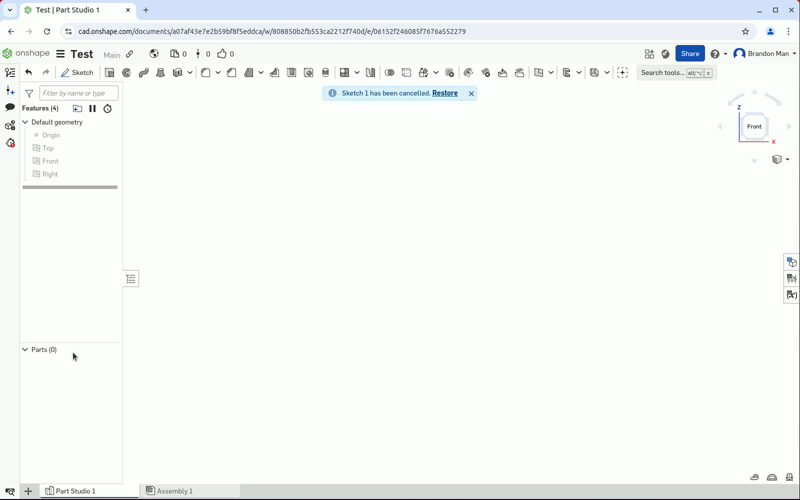
key(shift+s)
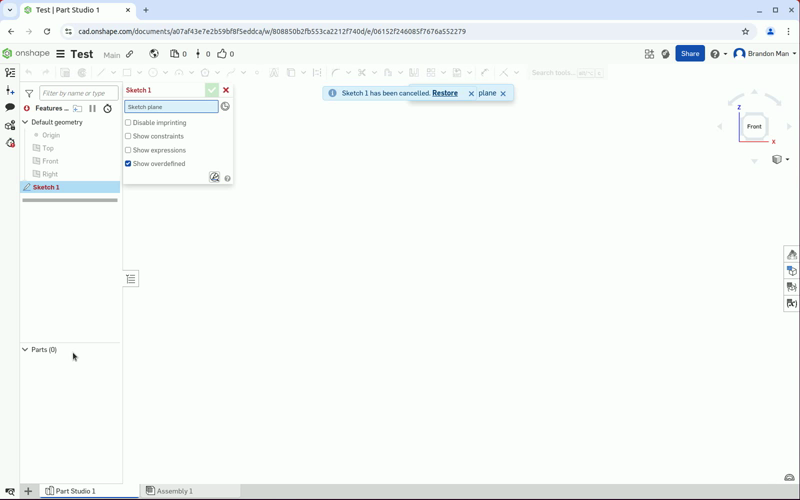
mouse_move(73, 163)
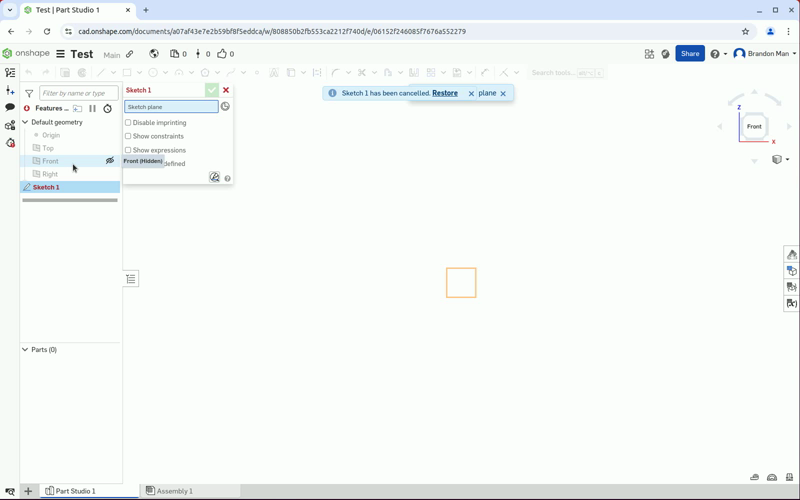
click(73, 163)
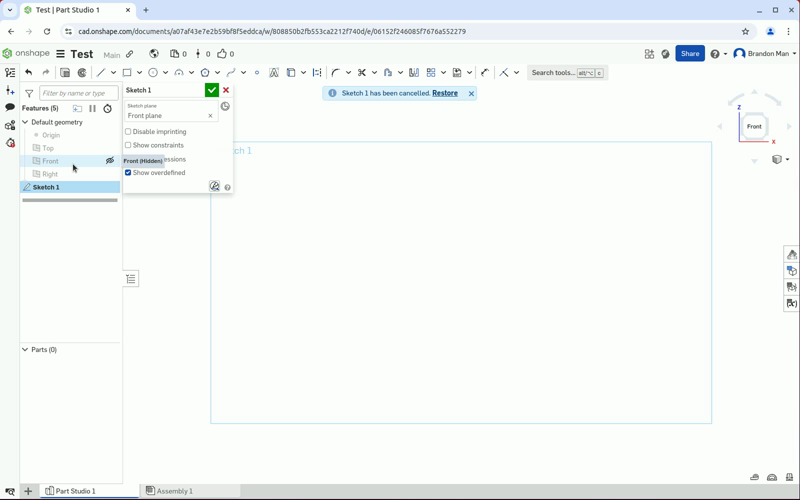
mouse_move(73, 352)
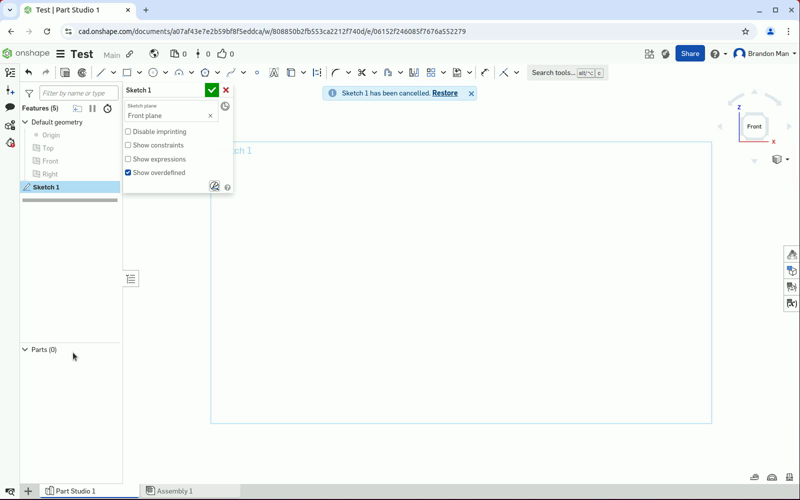
key(y)
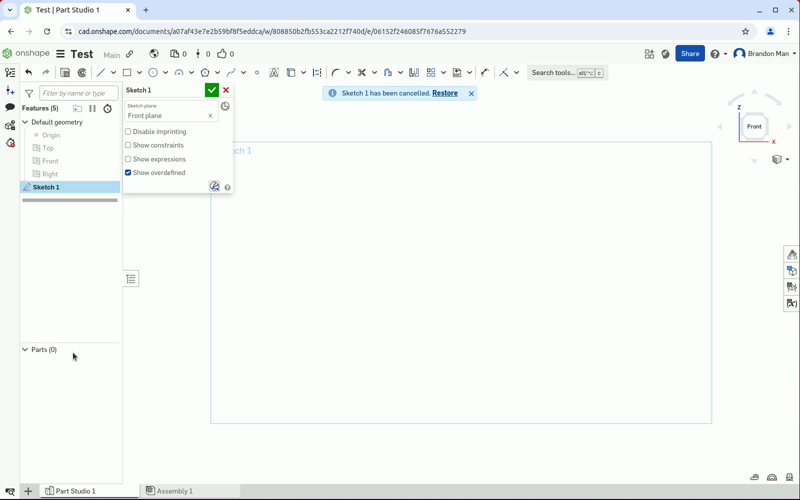
key(l)
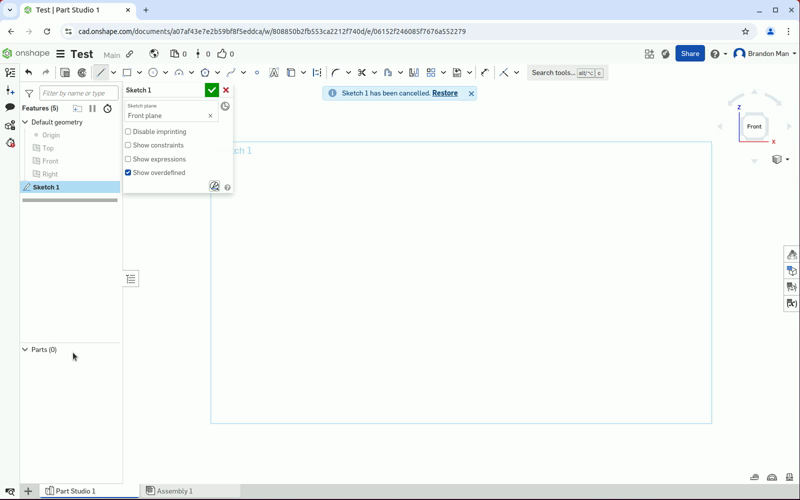
key_down(shift)
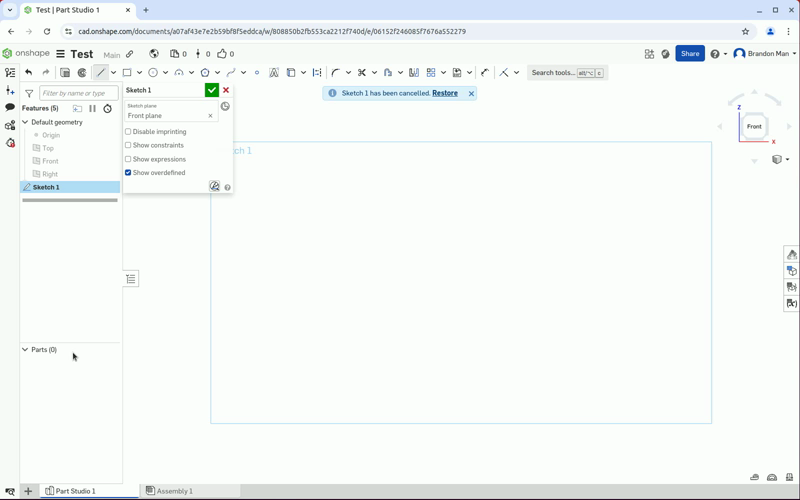
mouse_move(404, 282)
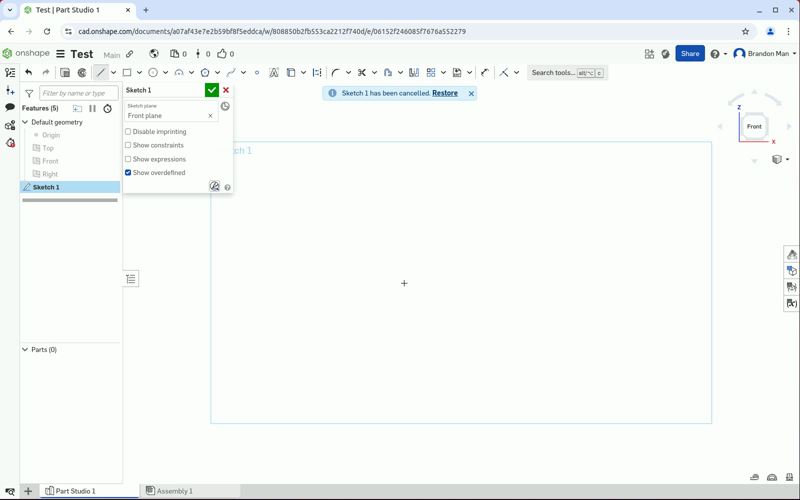
click(404, 282)
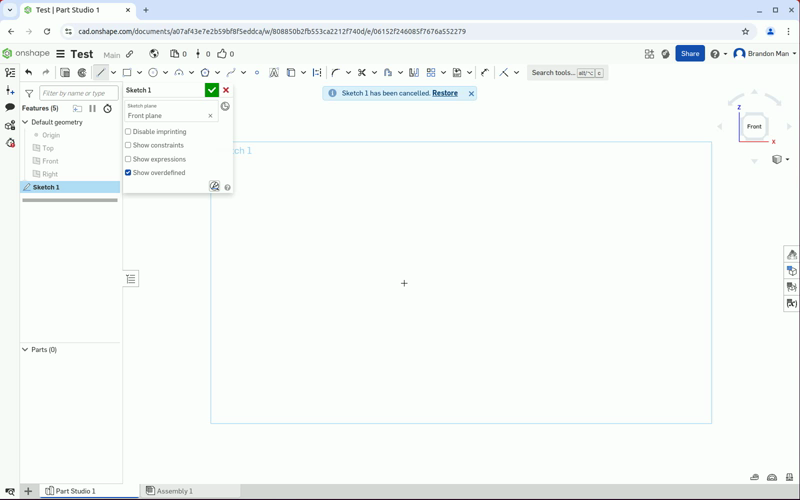
key_up(shift)
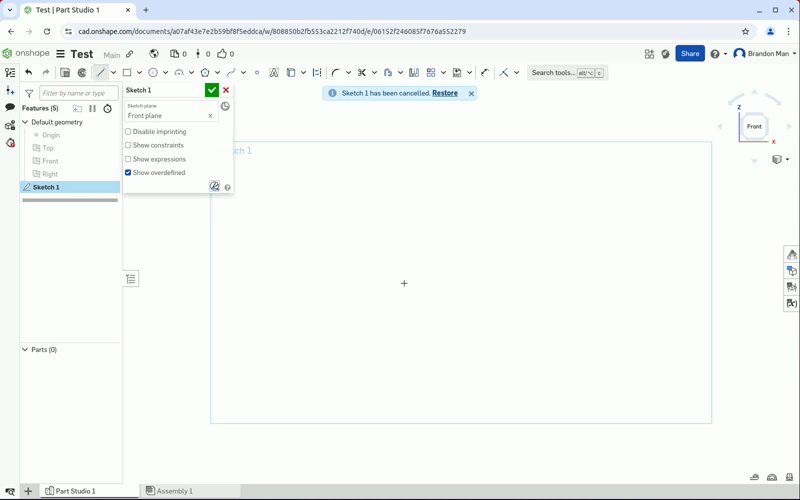
key_down(shift)
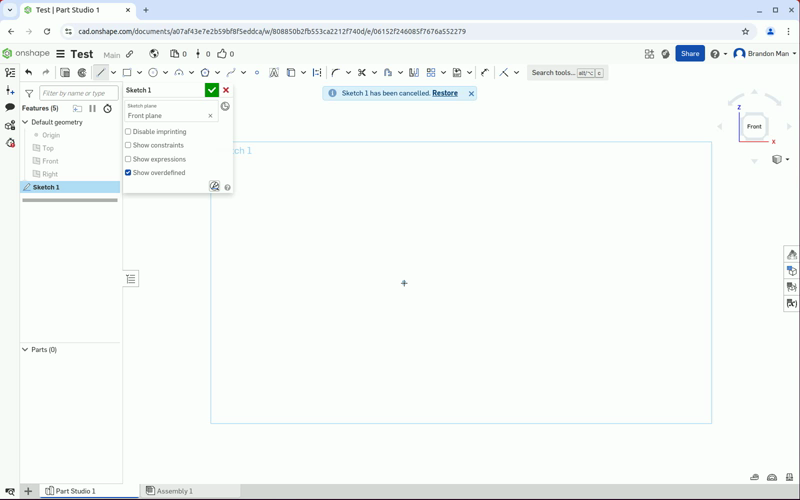
mouse_move(434, 282)
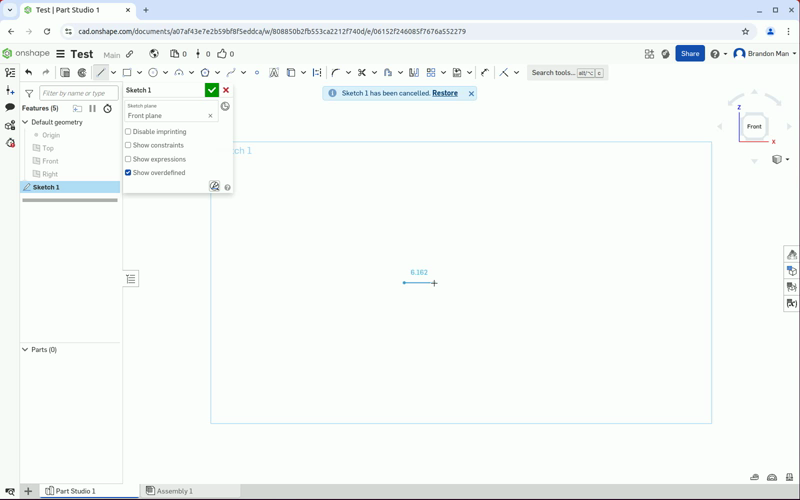
mouse_move(461, 282)
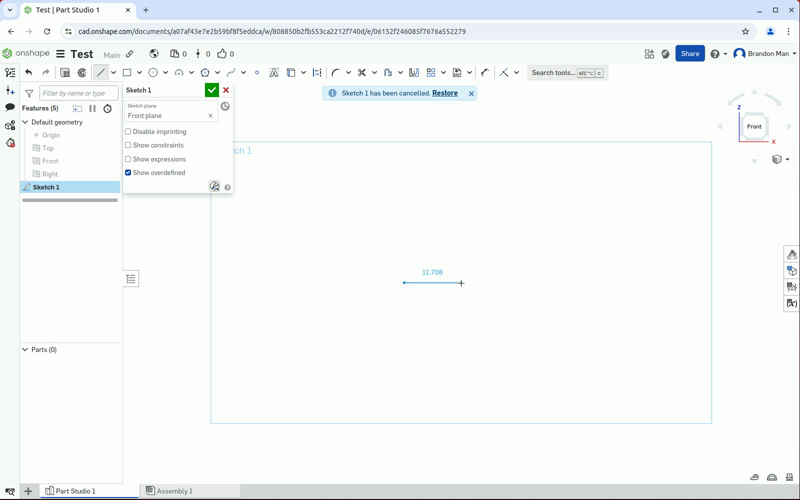
click(461, 282)
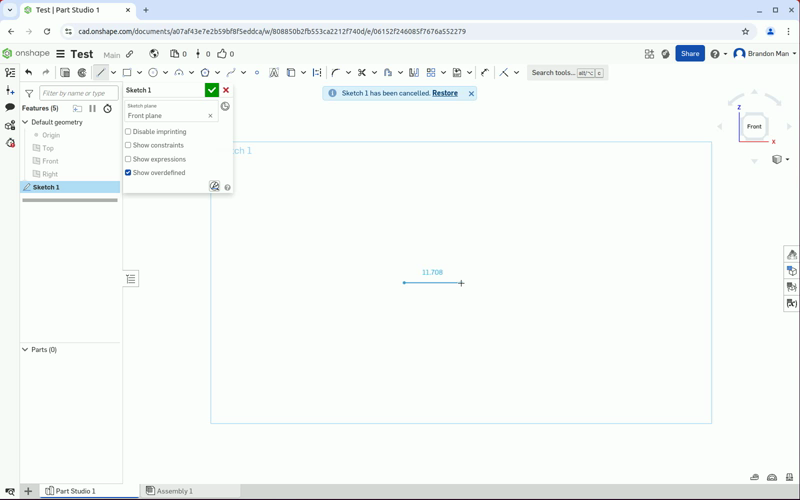
key_up(shift)
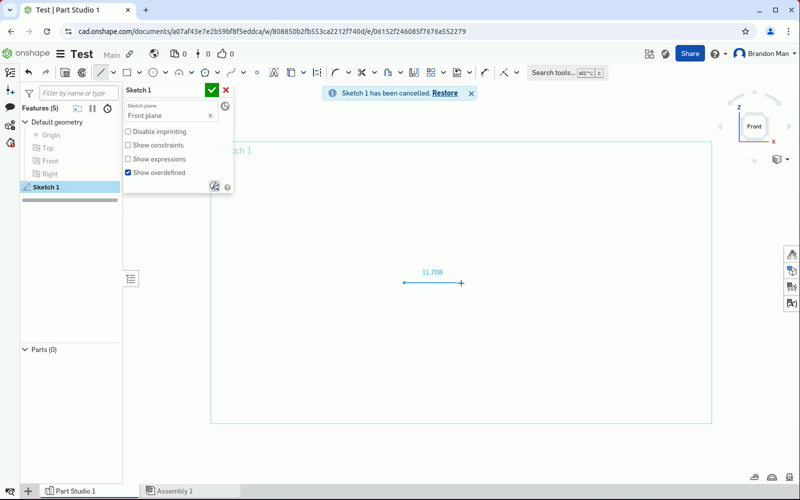
key_down(shift)
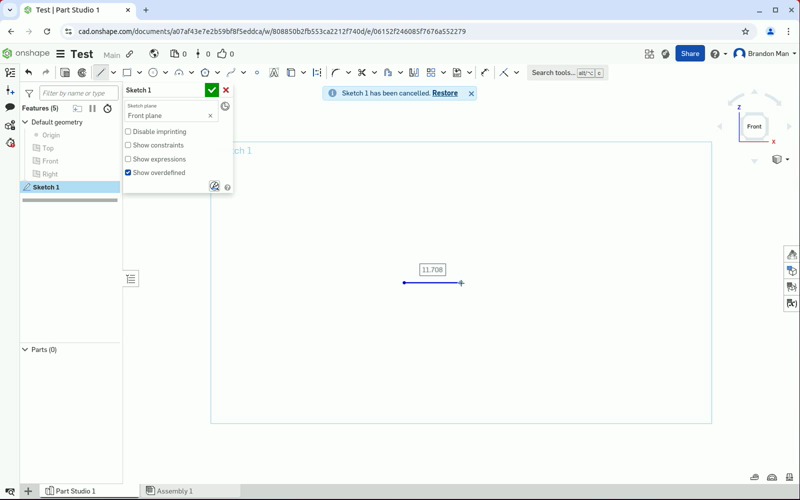
mouse_move(461, 170)
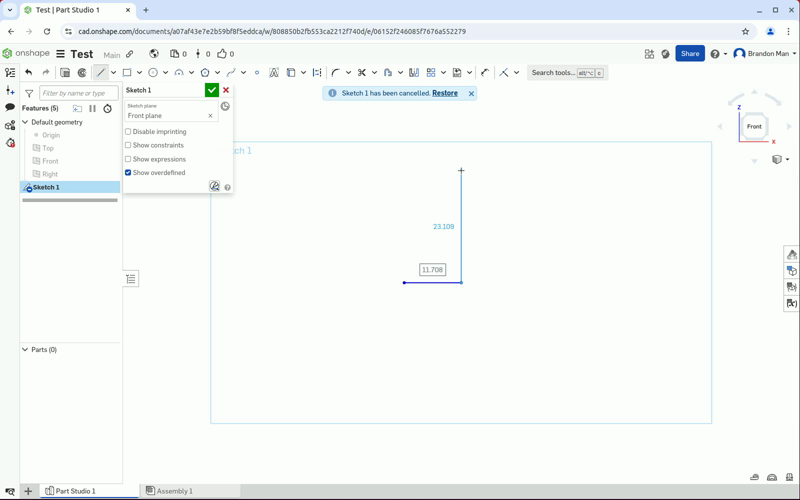
click(461, 170)
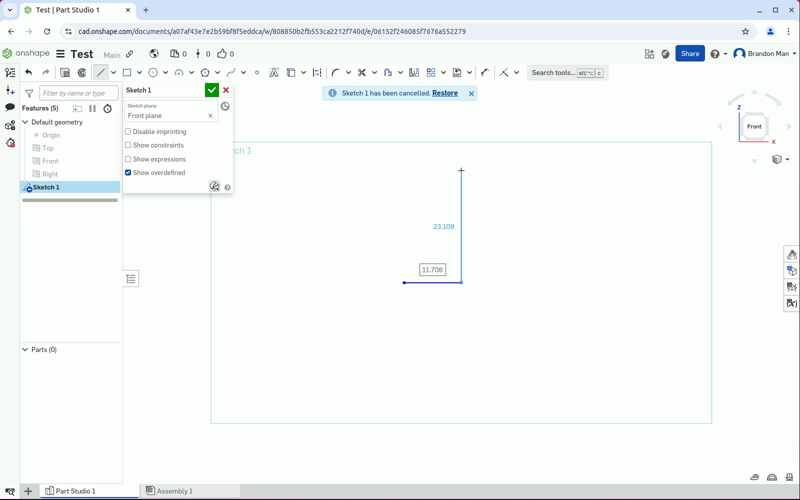
key_up(shift)
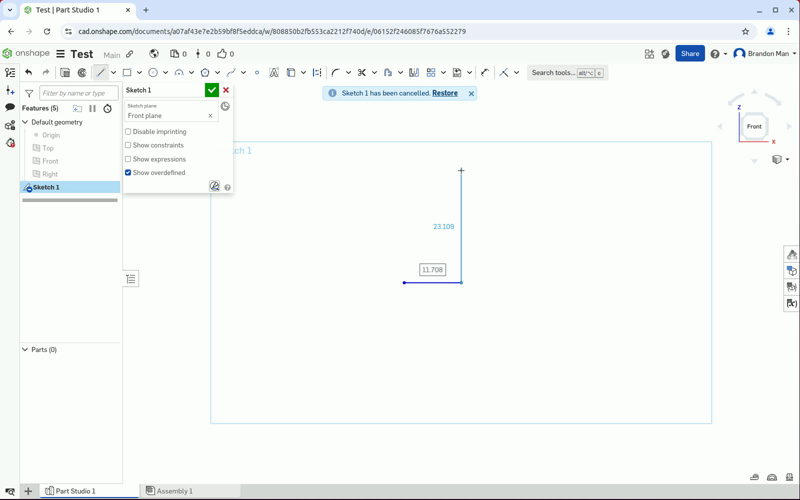
key_down(shift)
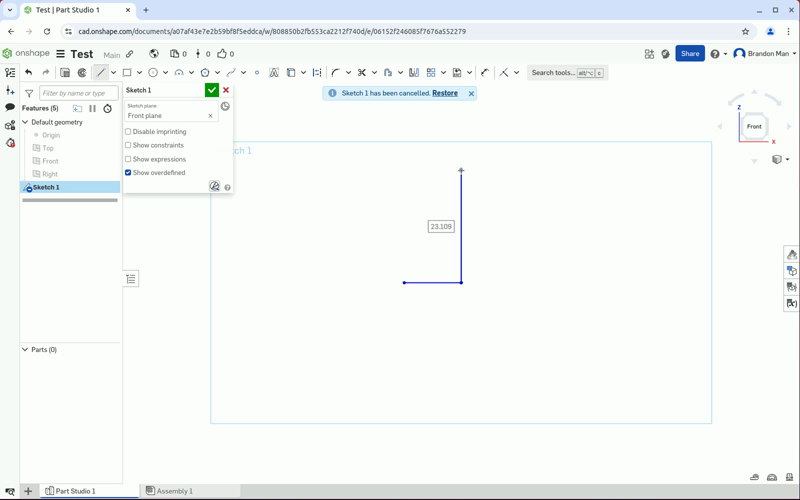
mouse_move(491, 170)
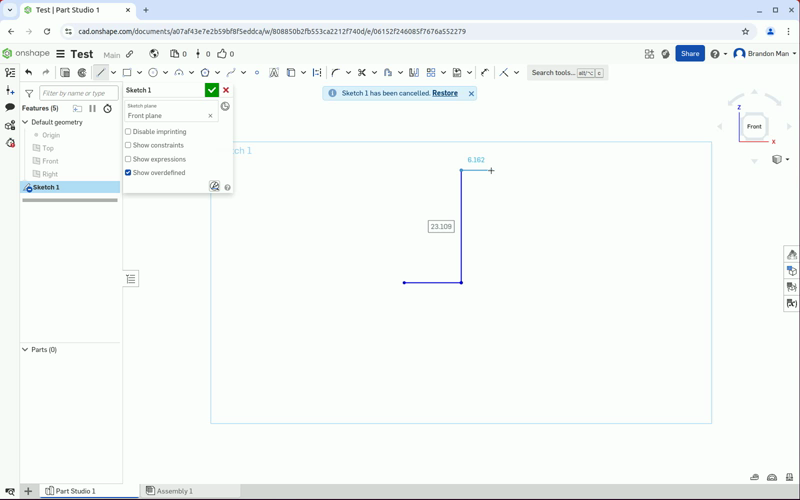
mouse_move(404, 170)
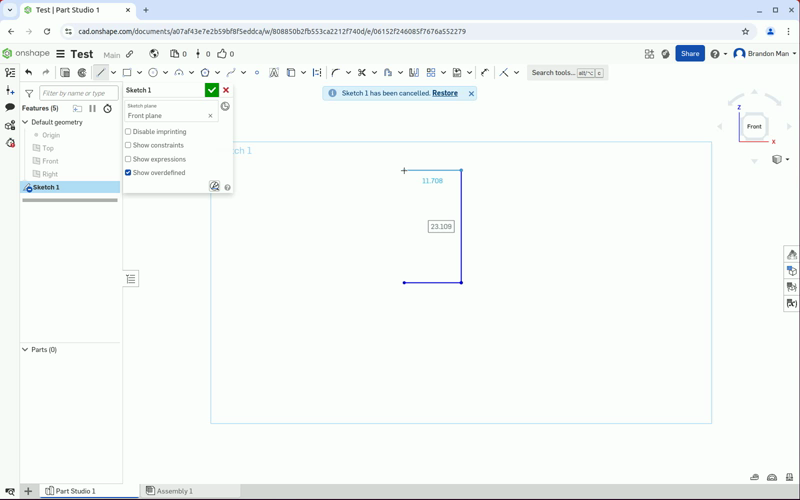
click(404, 170)
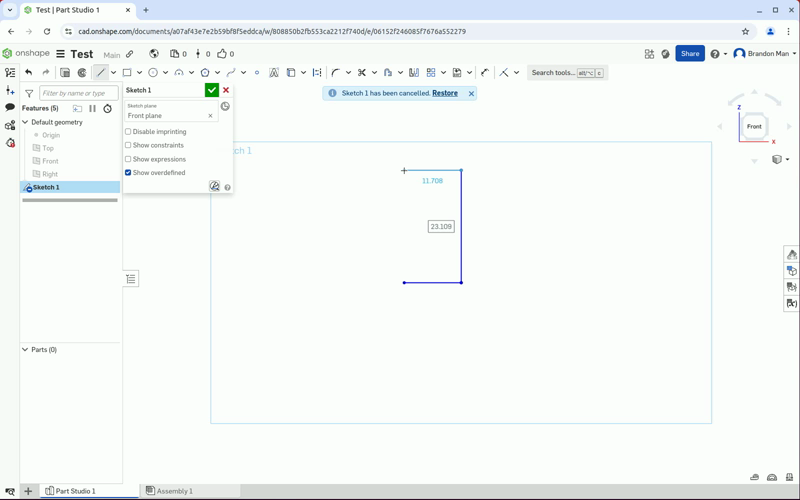
key_up(shift)
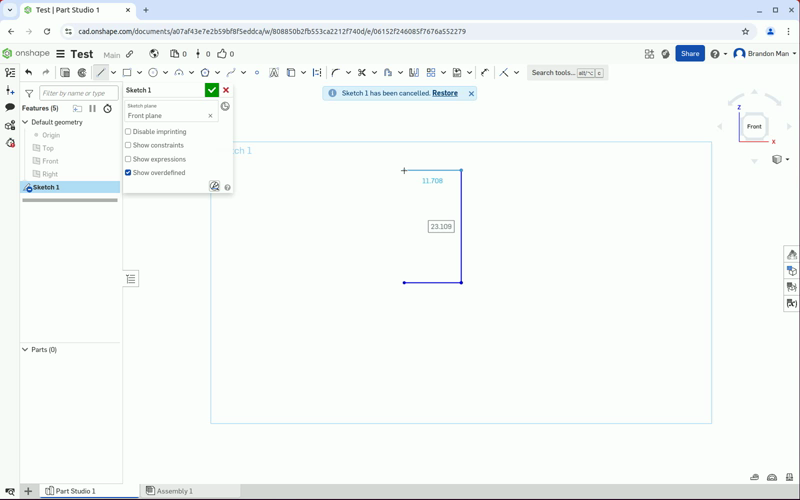
key_down(shift)
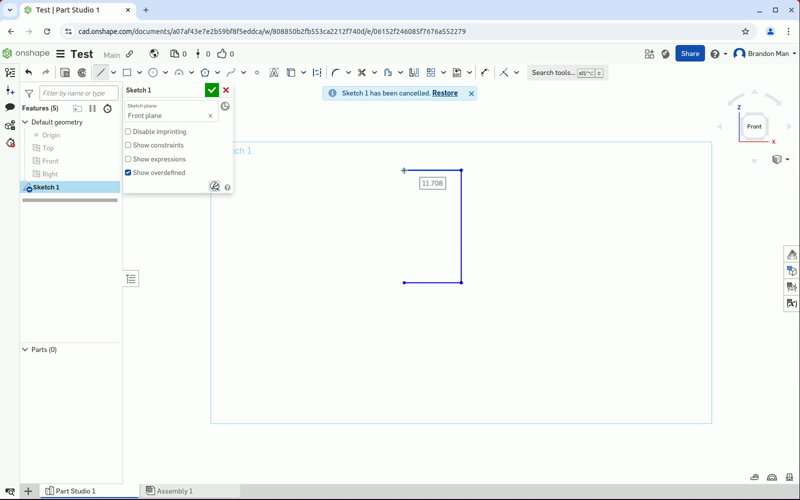
mouse_move(404, 282)
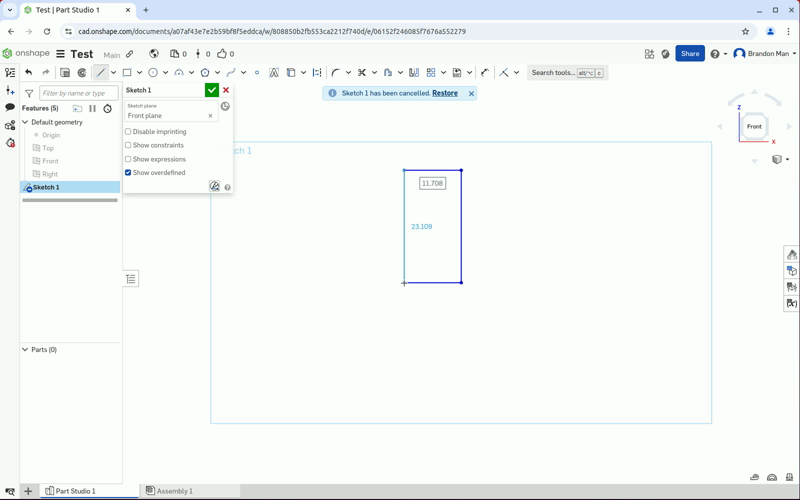
key_up(shift)
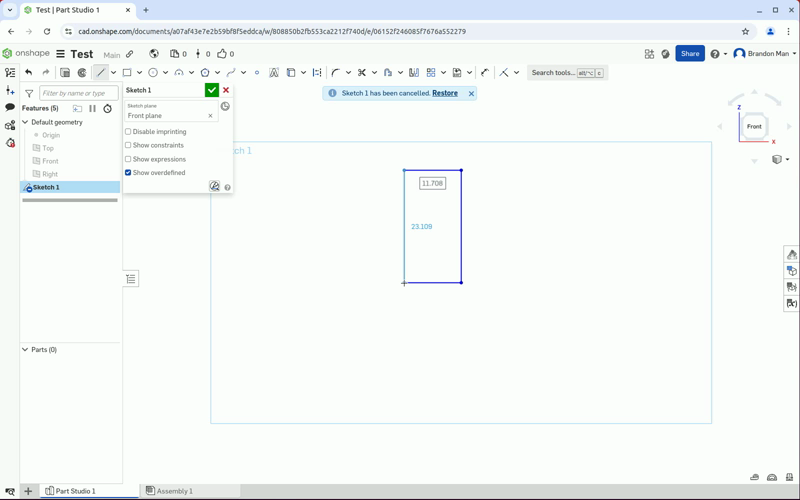
click(404, 282)
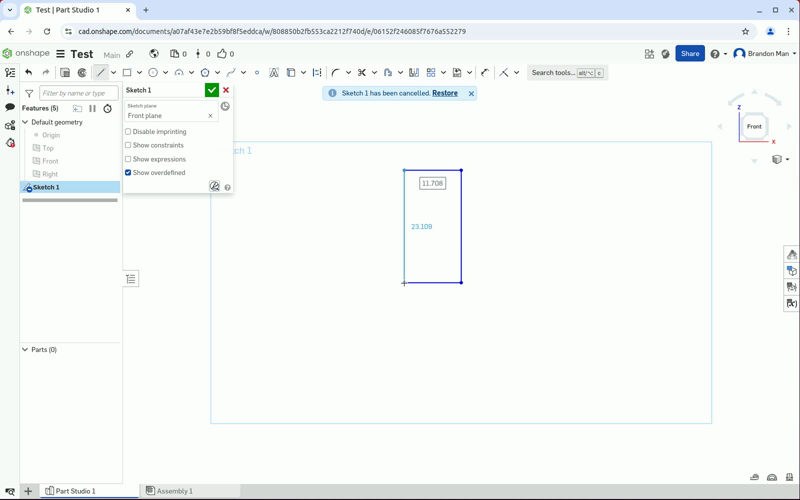
key(esc)
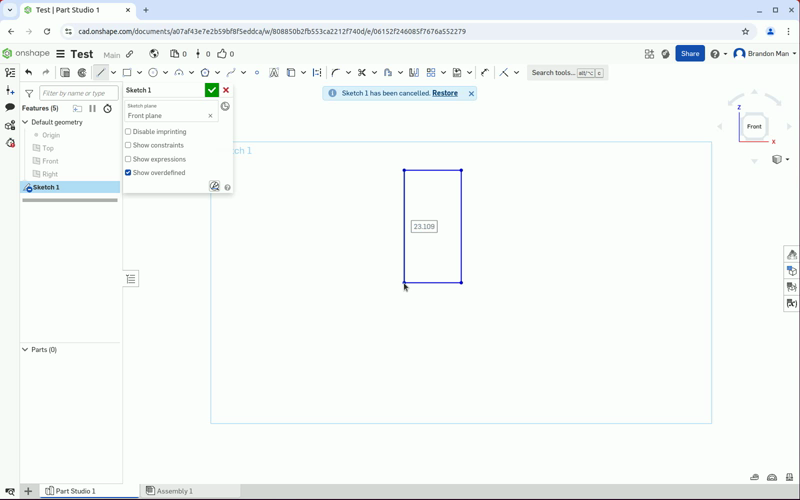
mouse_move(441, 185)
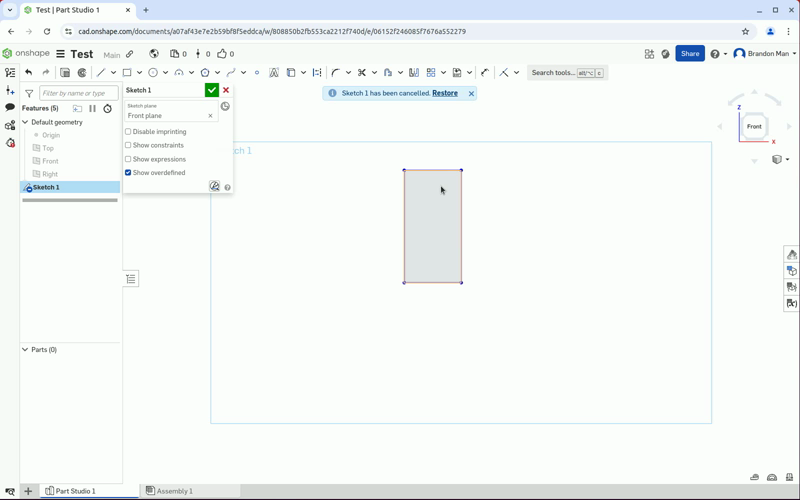
click(441, 185)
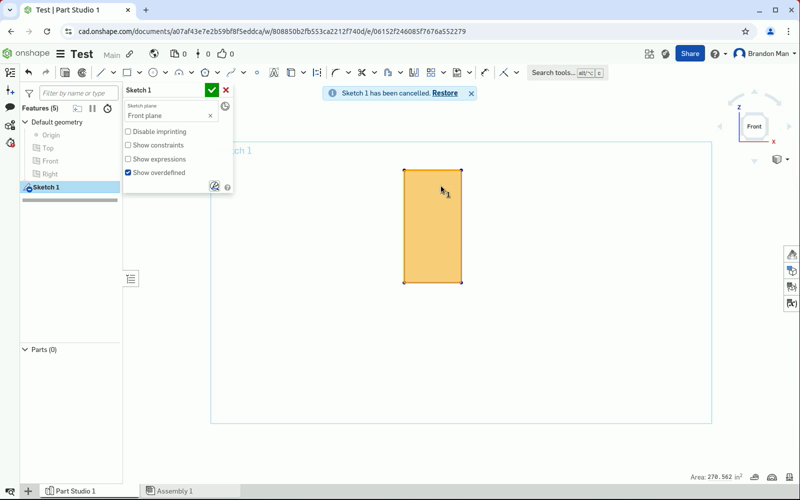
mouse_move(73, 352)
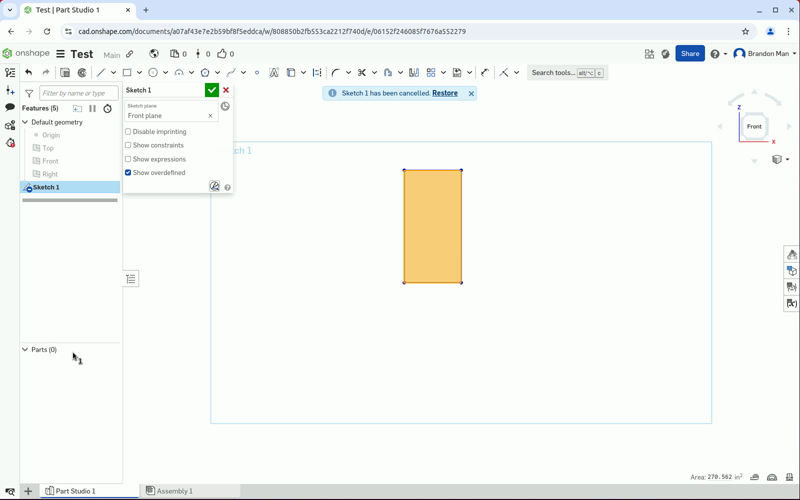
key(shift+y)
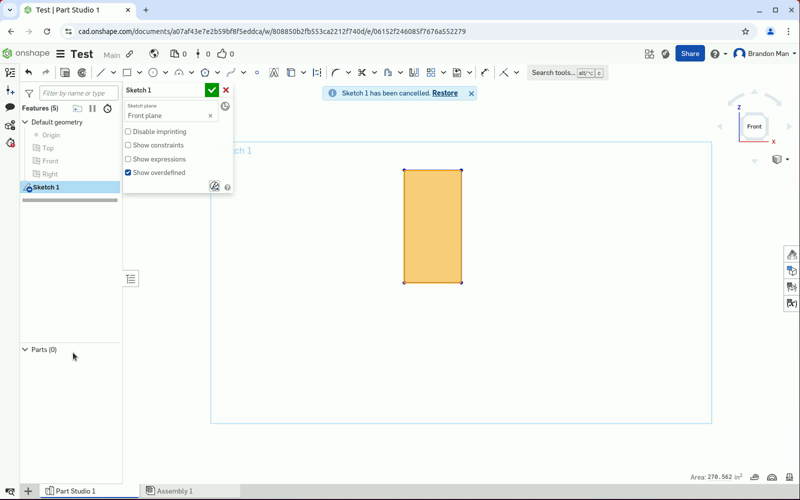
key(shift+e)
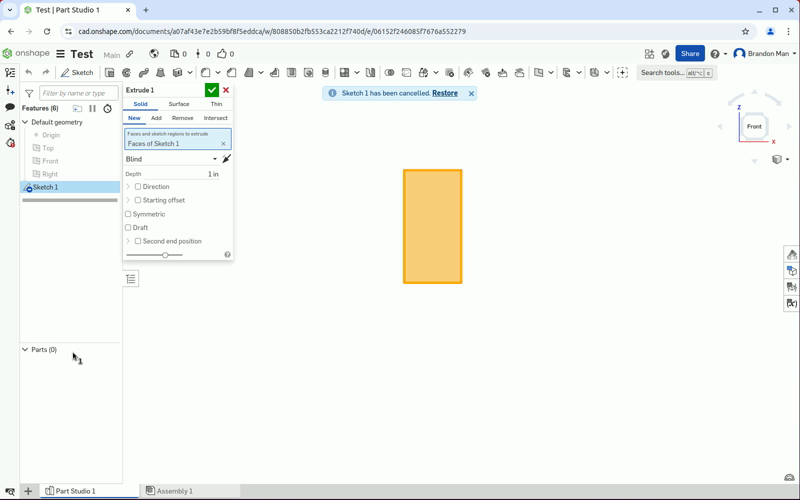
mouse_move(143, 106)
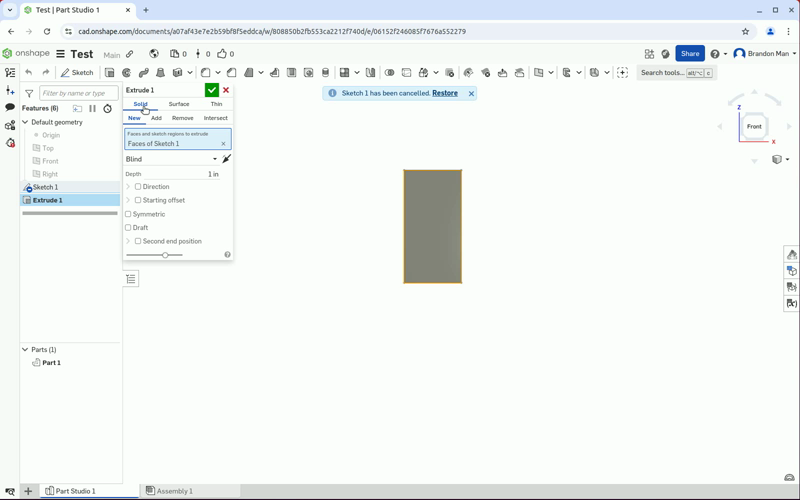
click(143, 106)
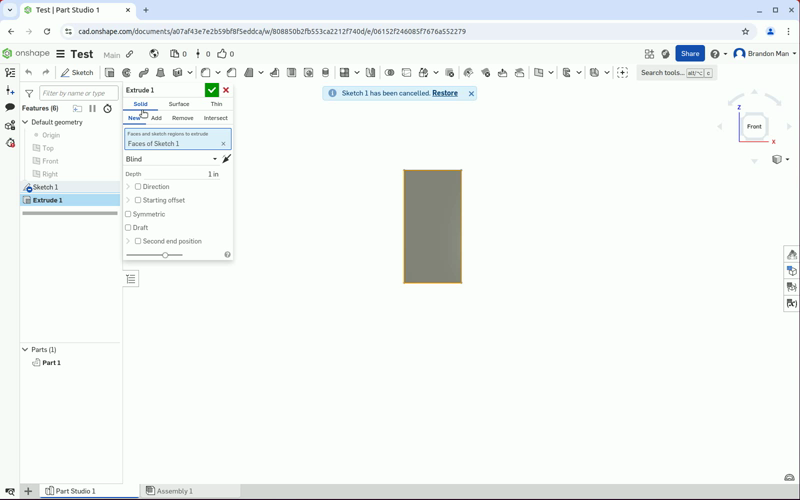
mouse_move(137, 120)
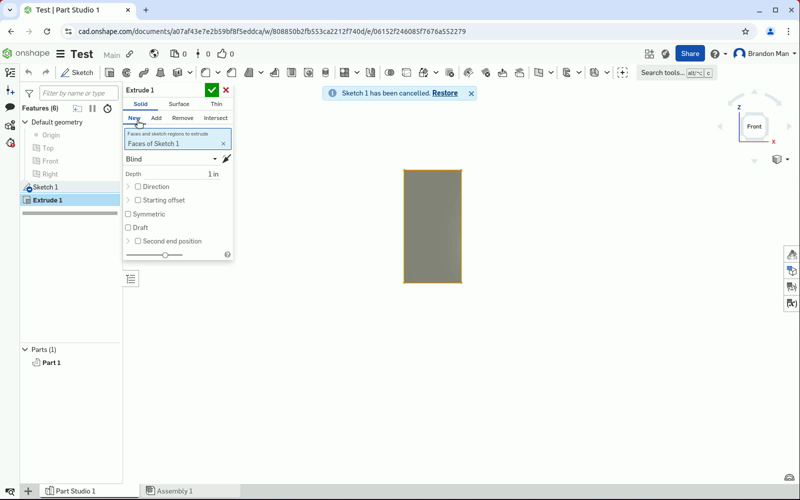
click(137, 120)
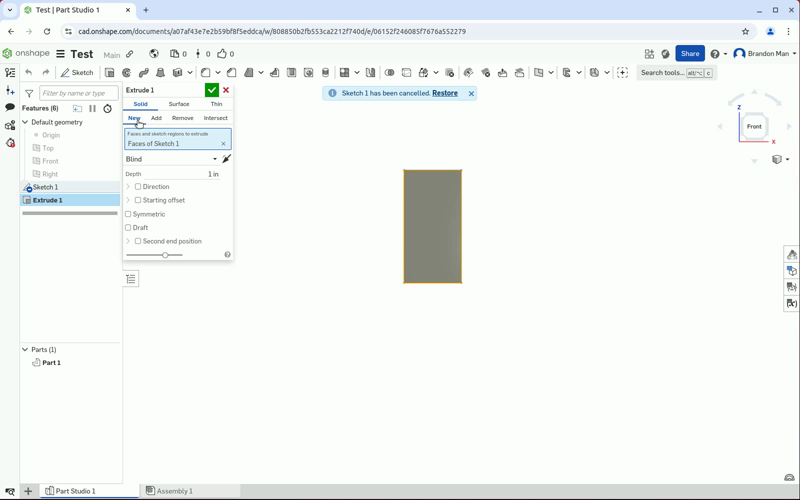
key(tab, 4)
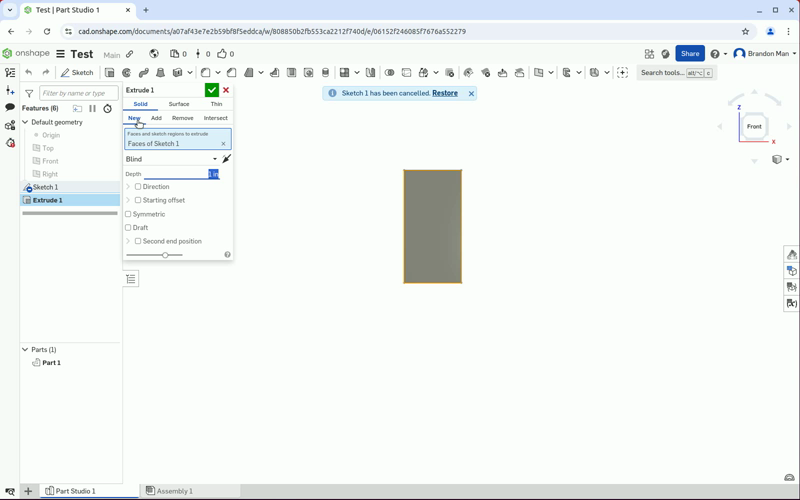
text(23.108)
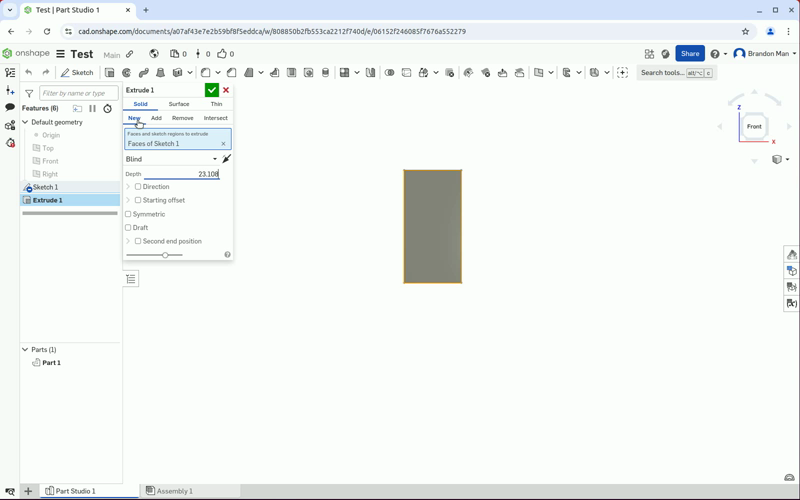
key(enter)
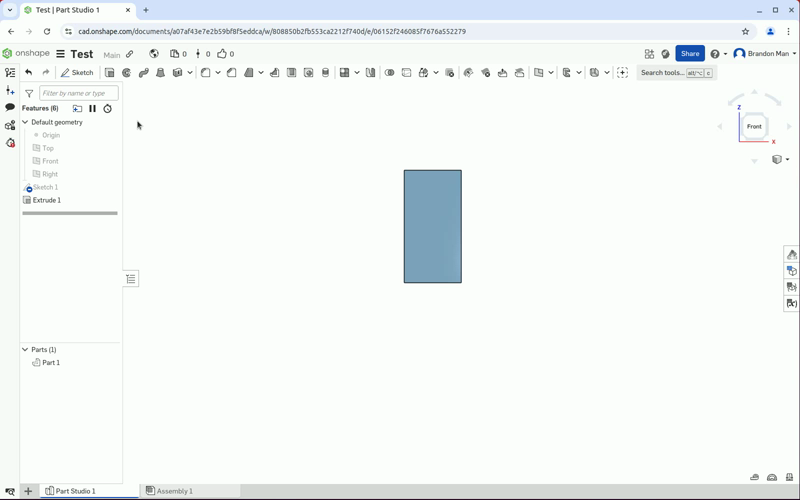
key(shift+h)
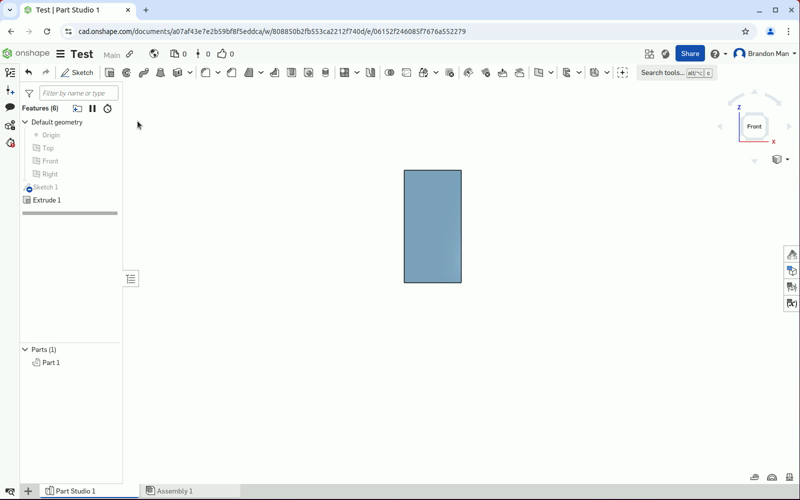
key(shift+h)
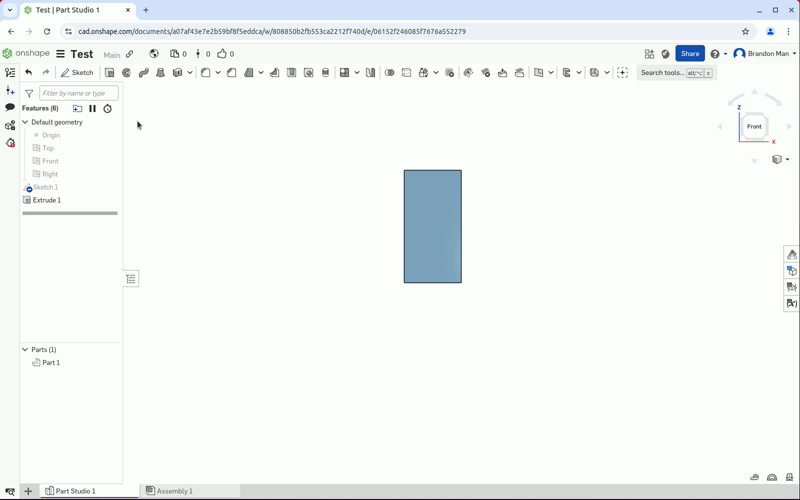
mouse_move(73, 189)
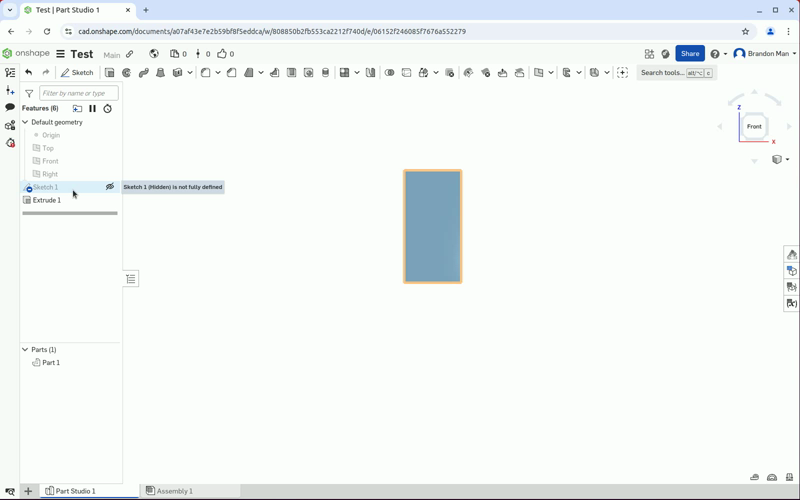
click(73, 189)
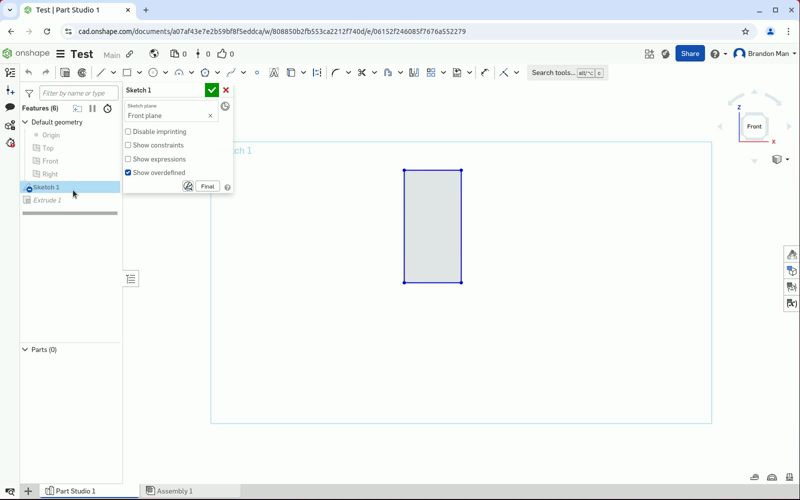
mouse_move(229, 92)
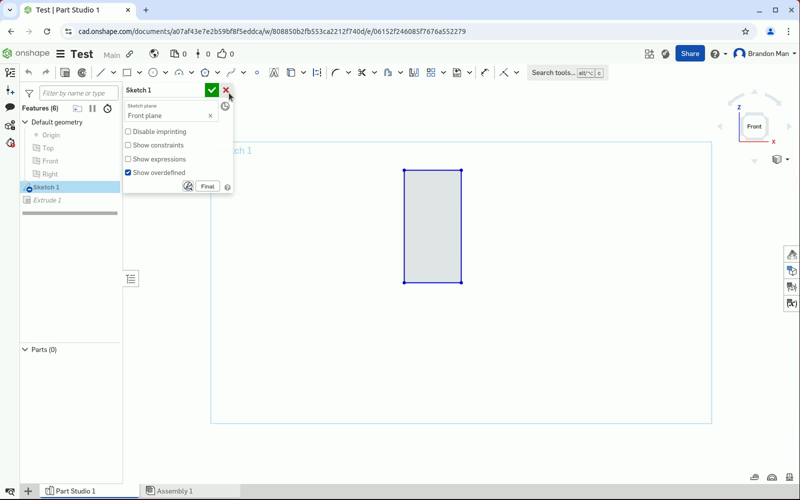
click(229, 92)
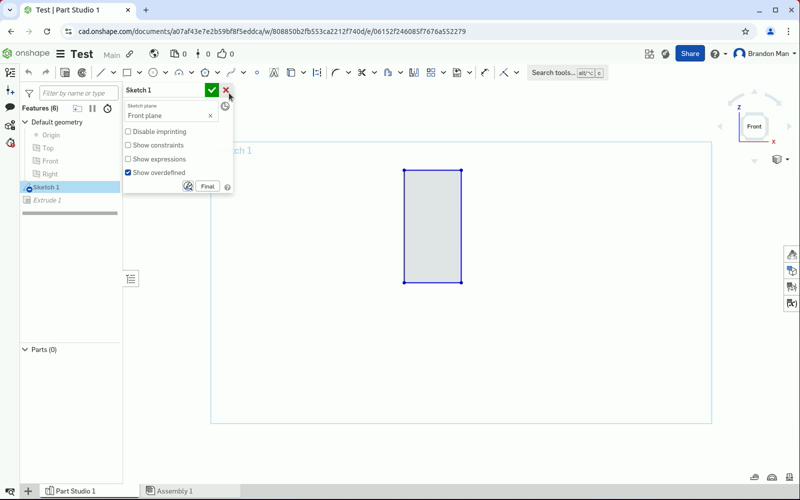
key(shift+s)
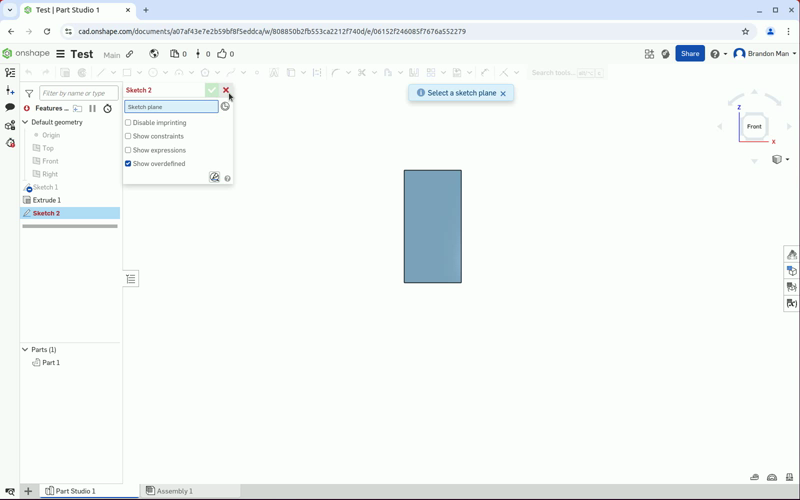
mouse_move(73, 163)
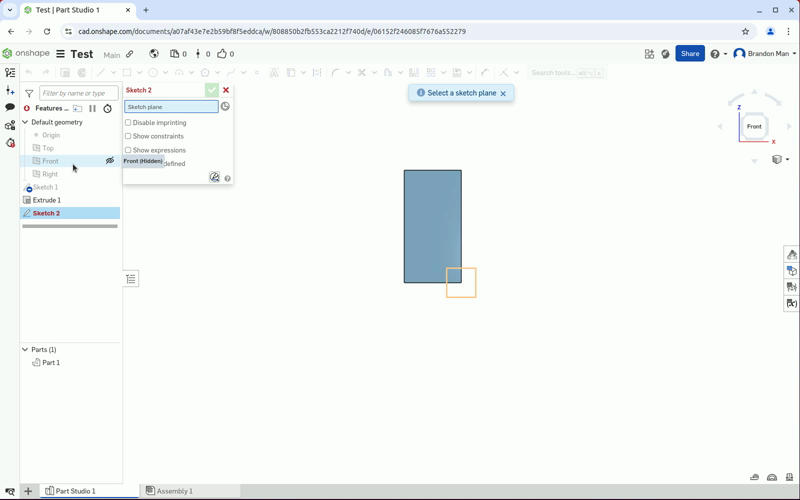
click(73, 163)
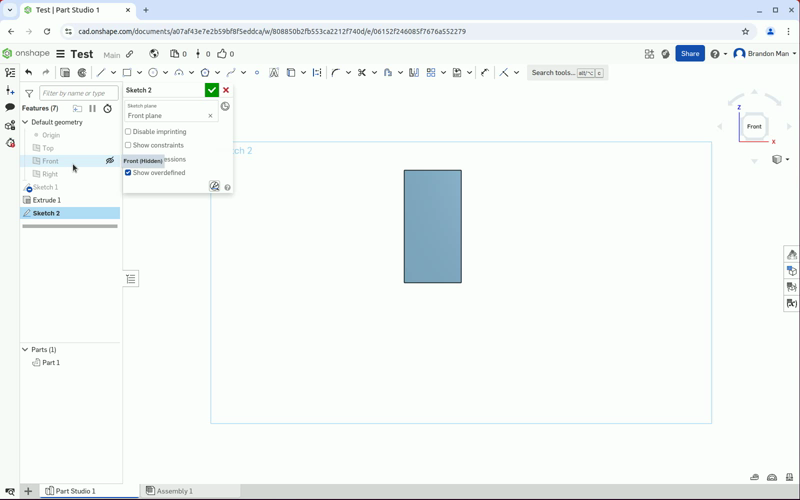
mouse_move(73, 352)
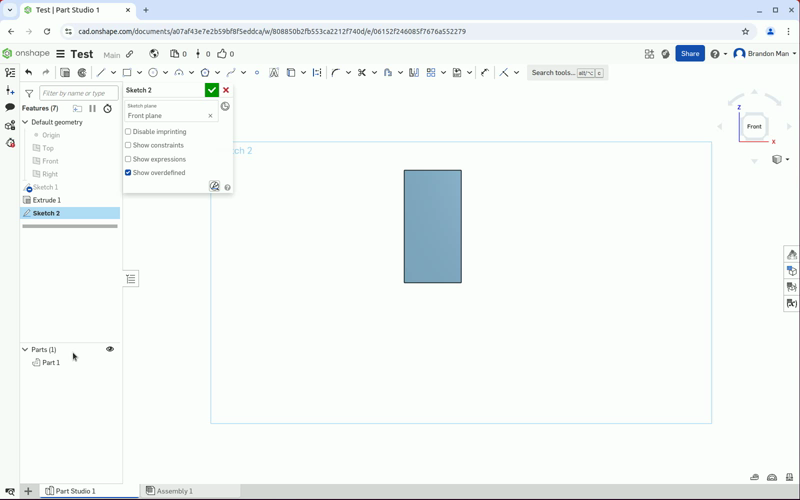
key(y)
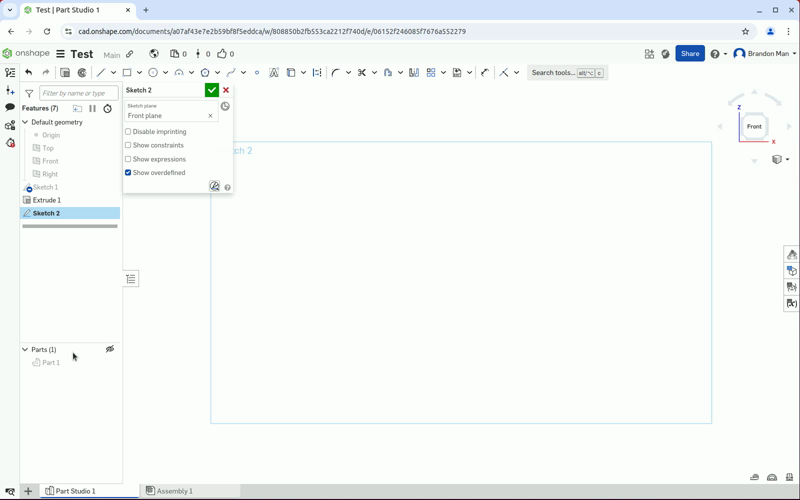
key(l)
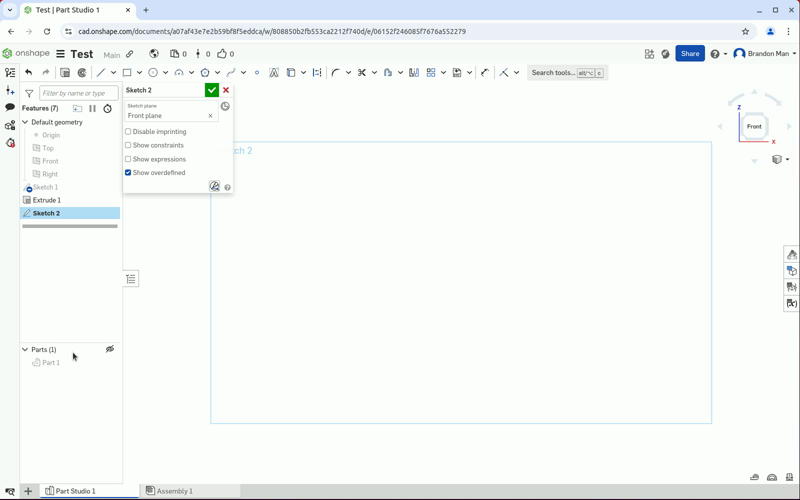
key_down(shift)
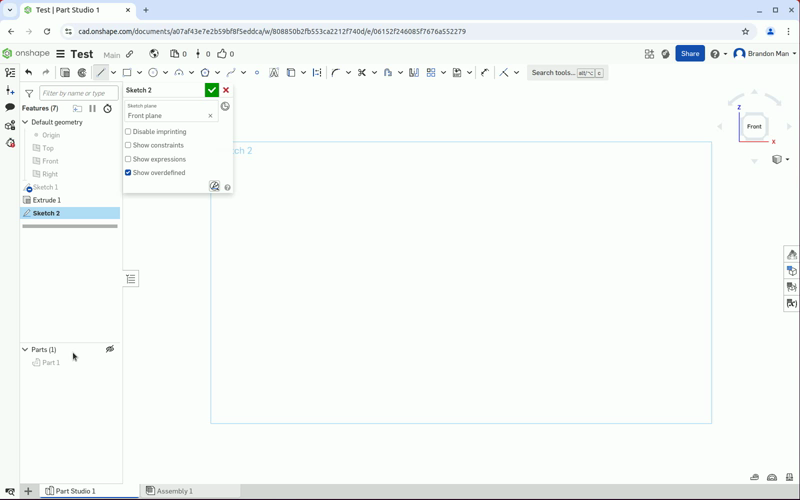
mouse_move(348, 282)
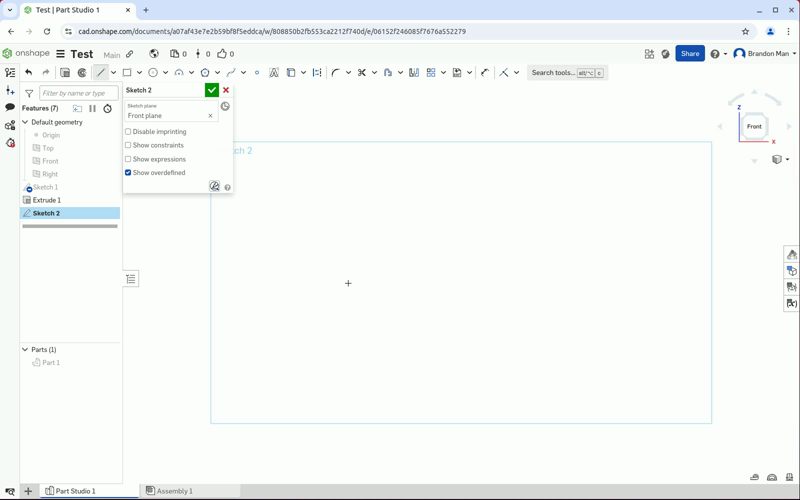
click(348, 282)
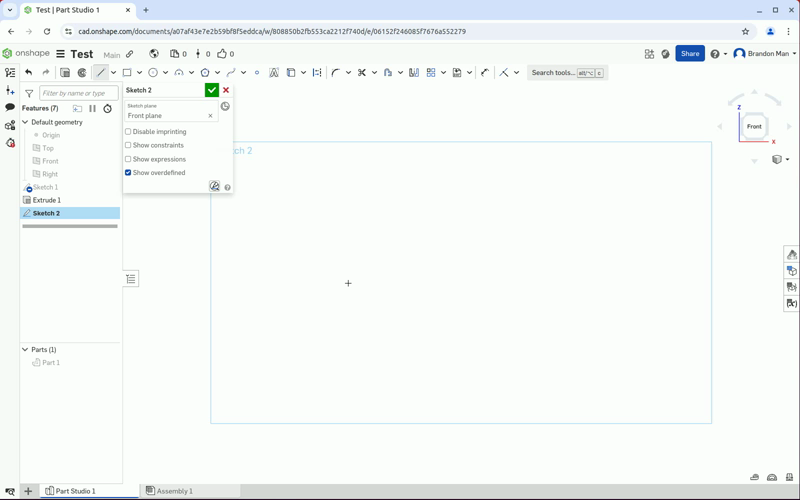
key_up(shift)
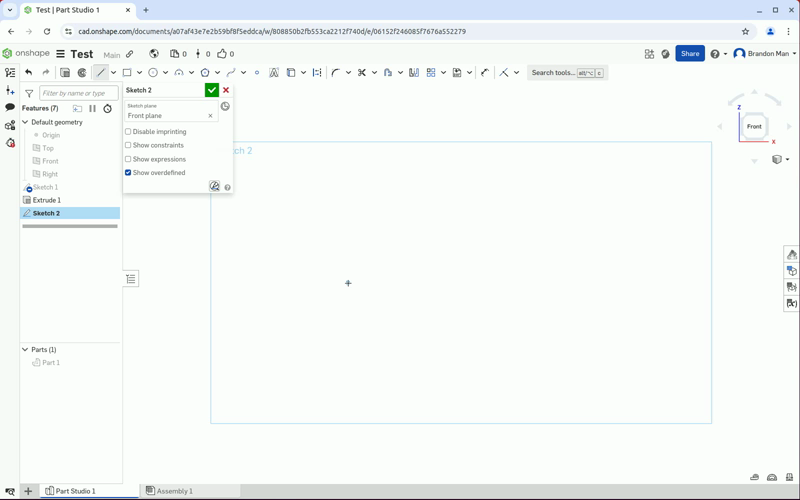
key_down(shift)
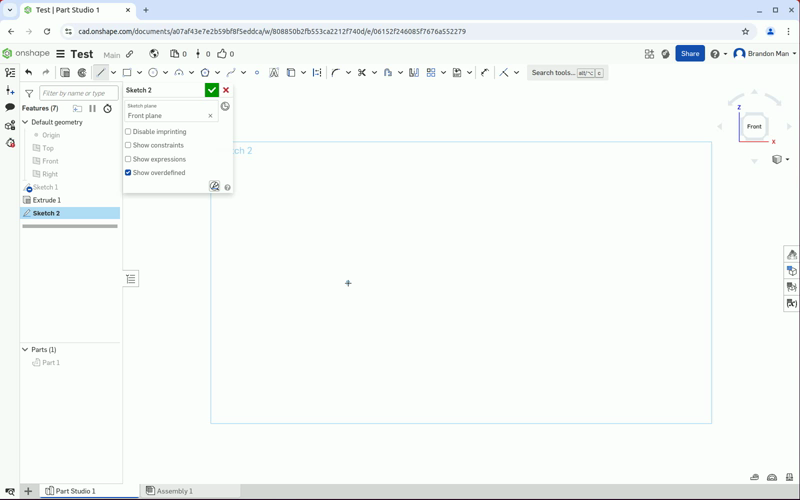
mouse_move(378, 282)
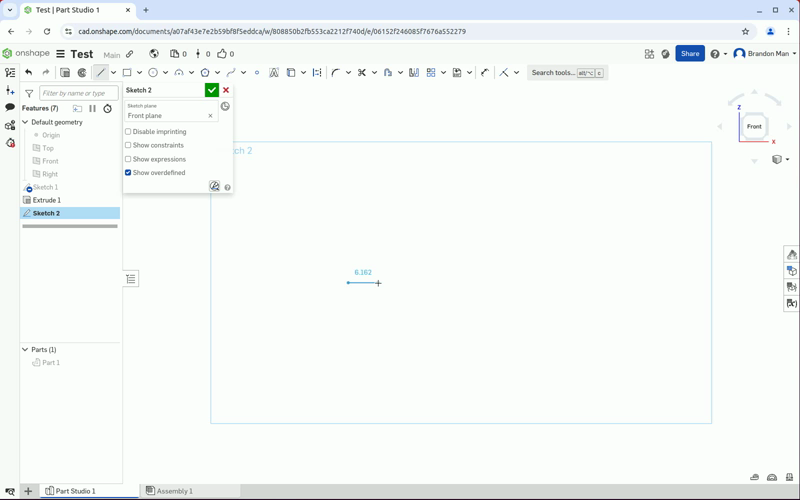
mouse_move(404, 282)
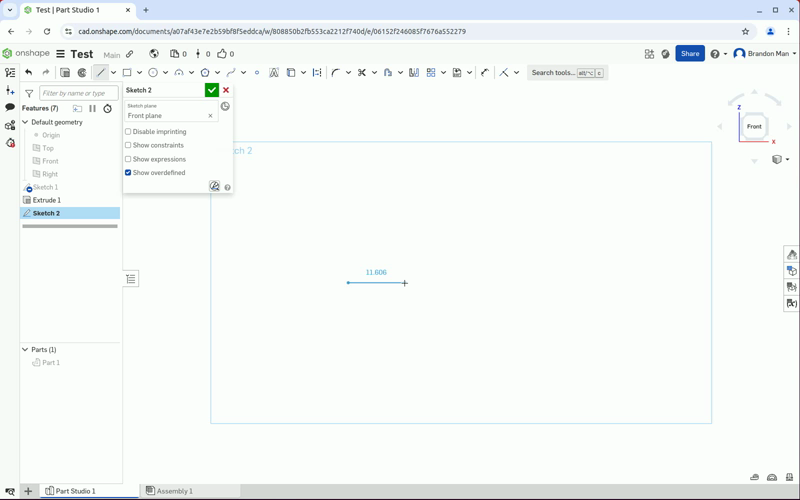
click(404, 282)
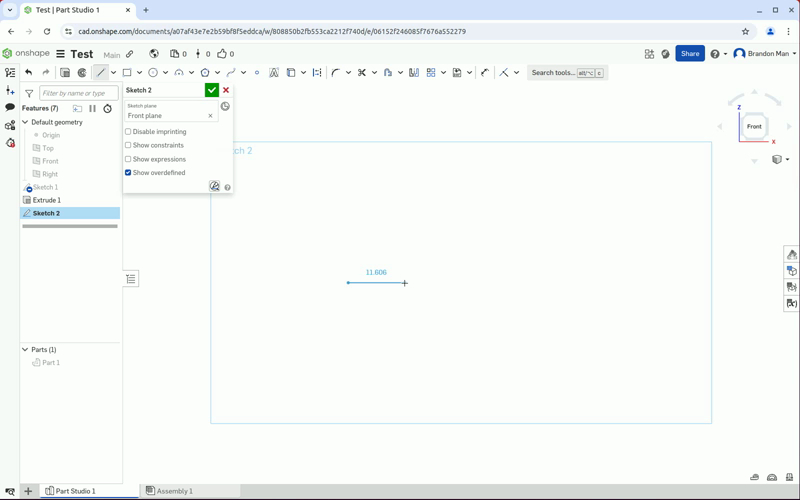
key_up(shift)
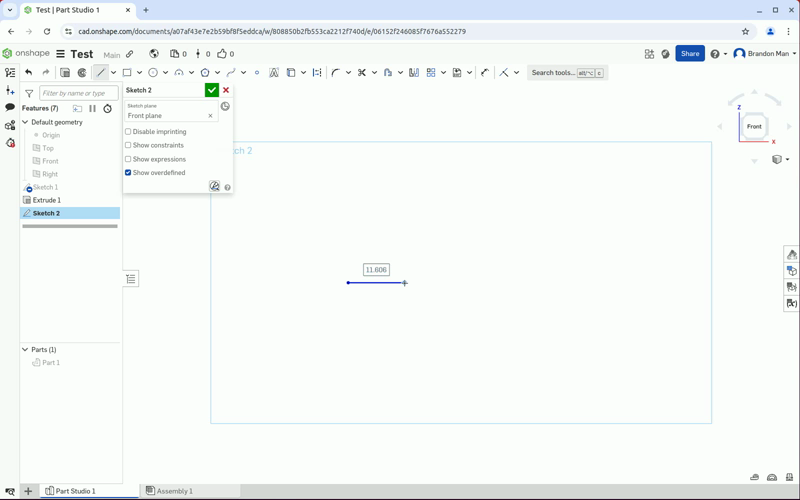
key_down(shift)
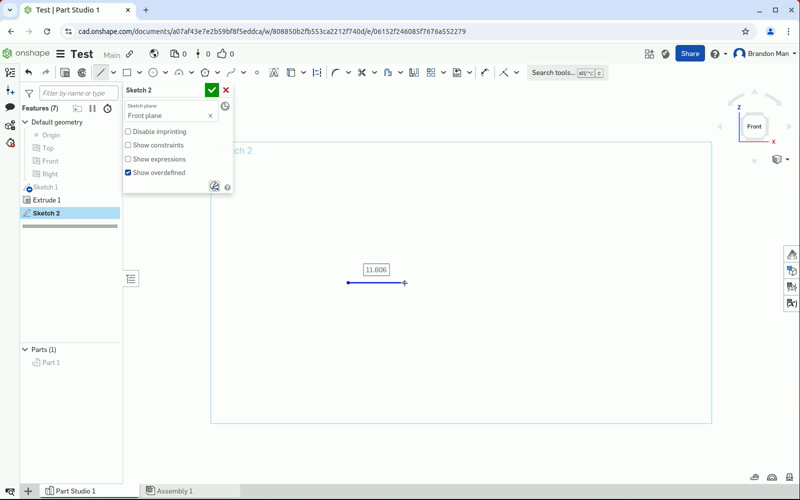
mouse_move(434, 282)
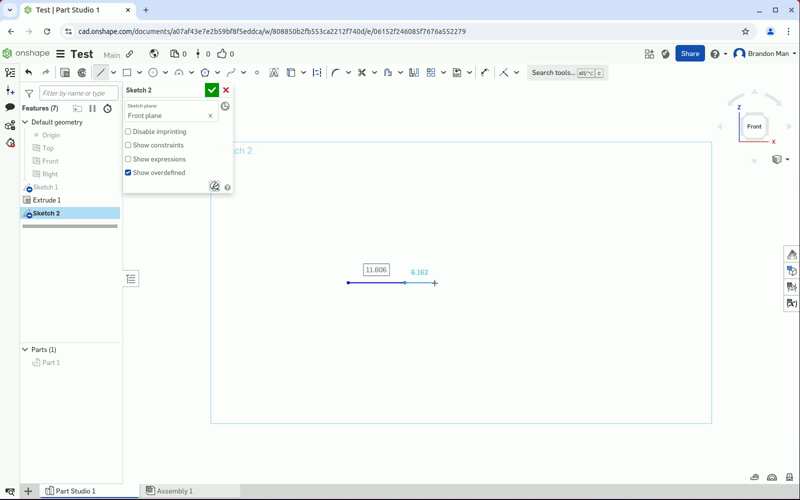
mouse_move(404, 226)
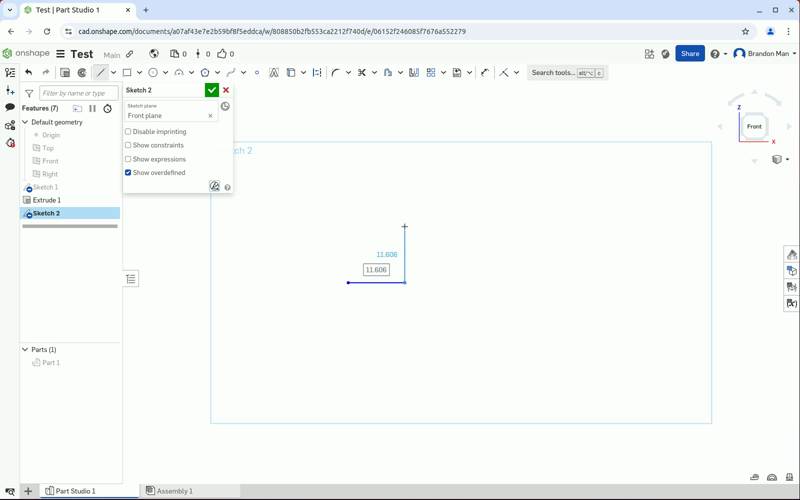
click(404, 226)
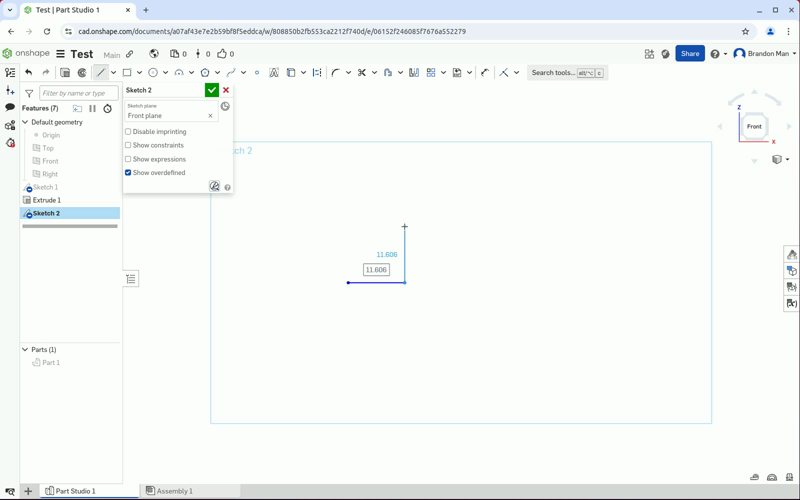
key_up(shift)
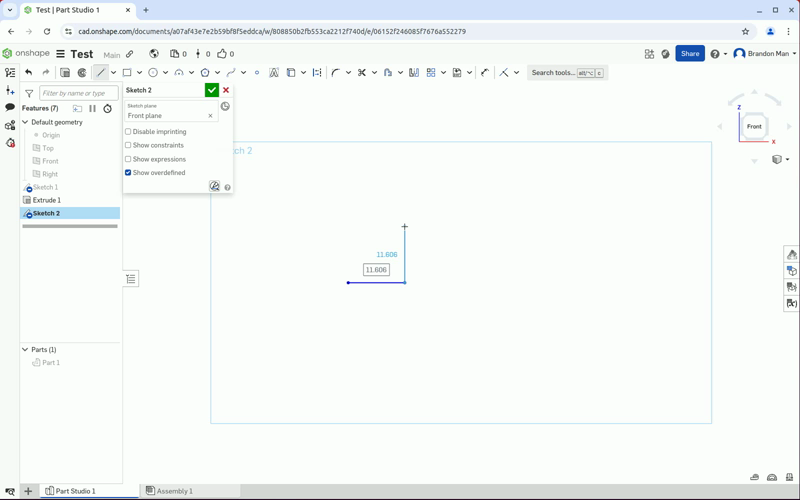
key_down(shift)
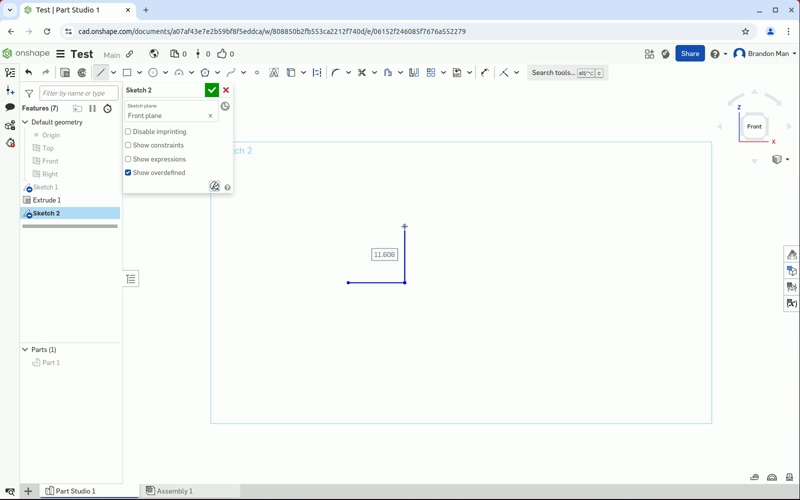
mouse_move(434, 226)
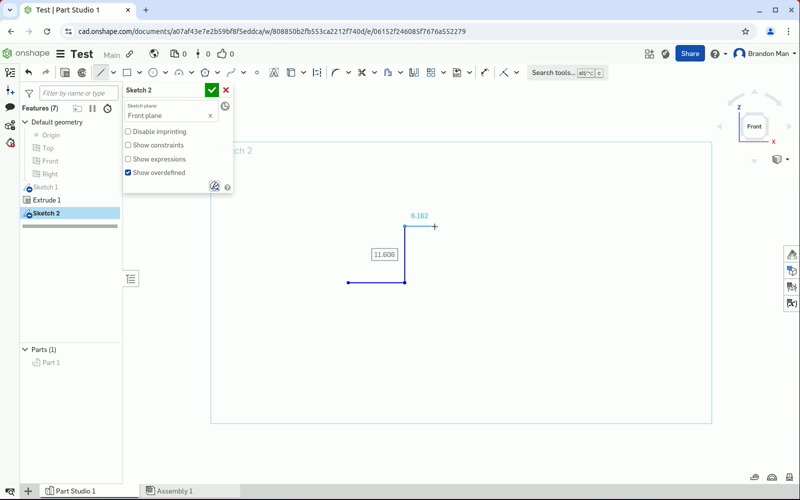
mouse_move(348, 226)
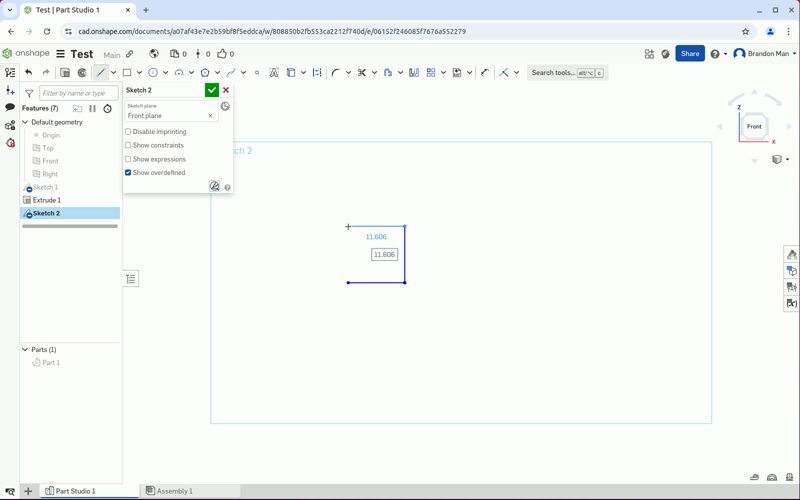
click(348, 226)
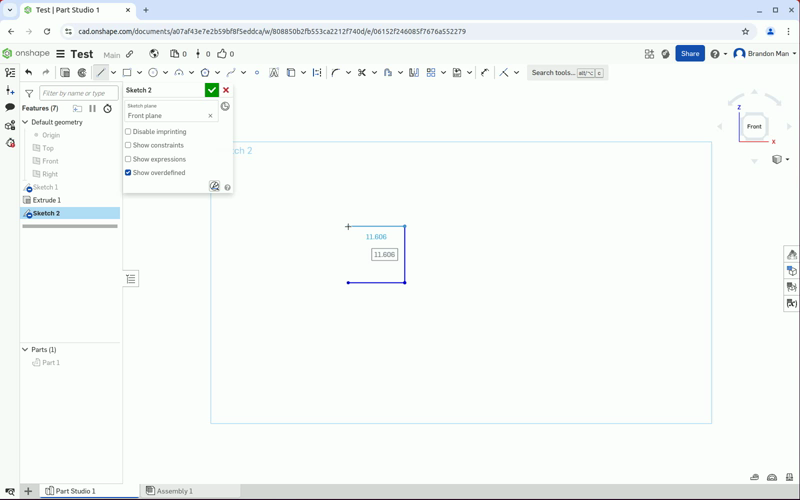
key_up(shift)
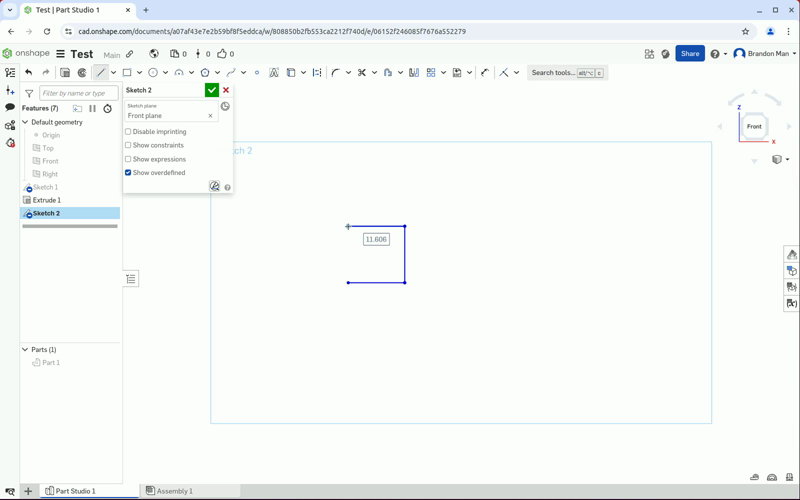
mouse_move(378, 226)
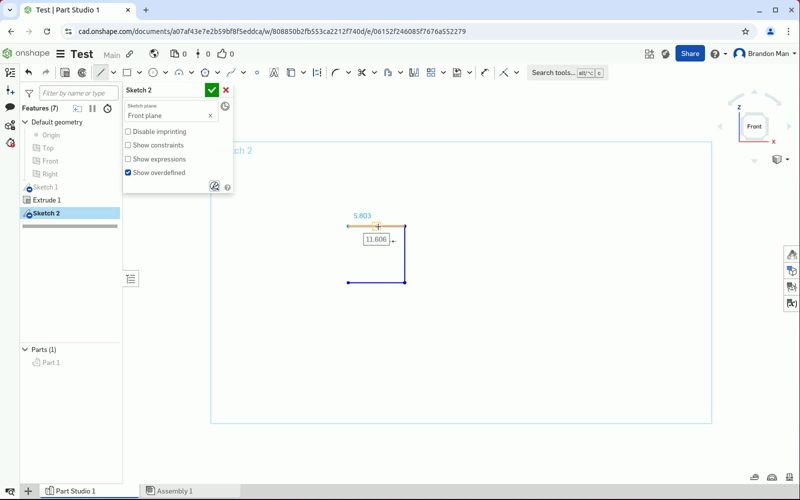
key_down(shift)
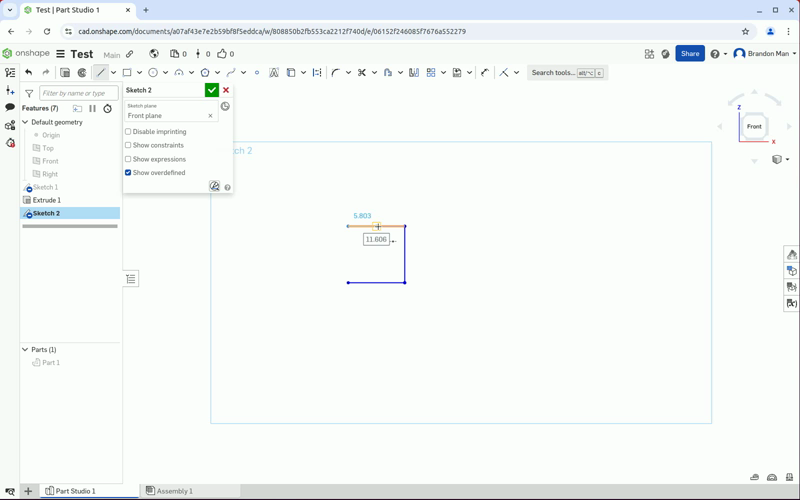
mouse_move(348, 282)
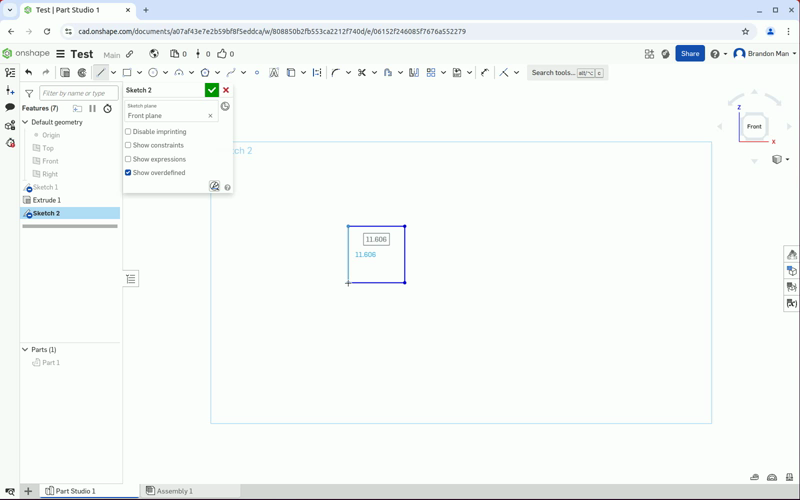
key_up(shift)
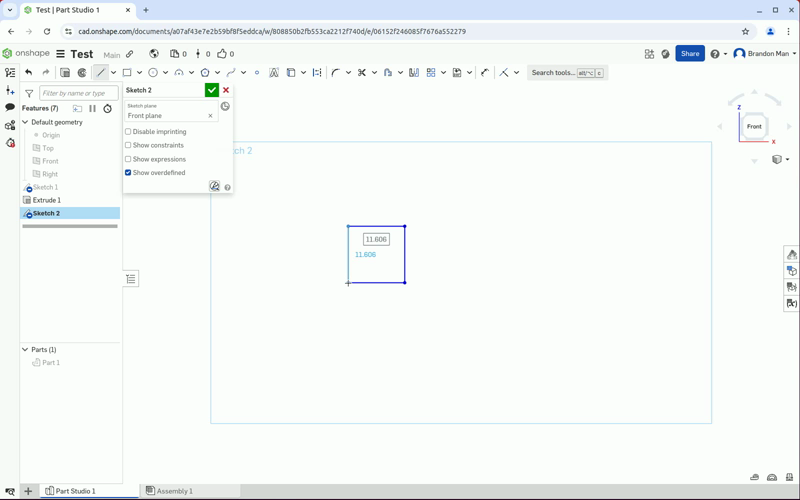
click(348, 282)
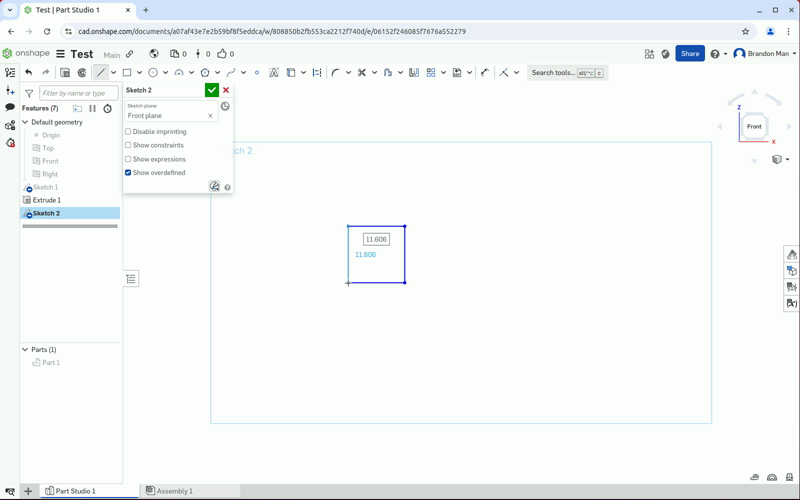
key(esc)
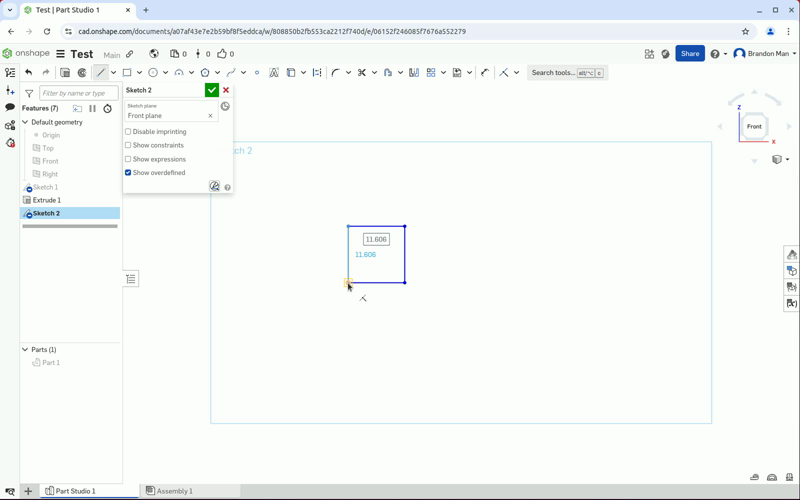
mouse_move(376, 268)
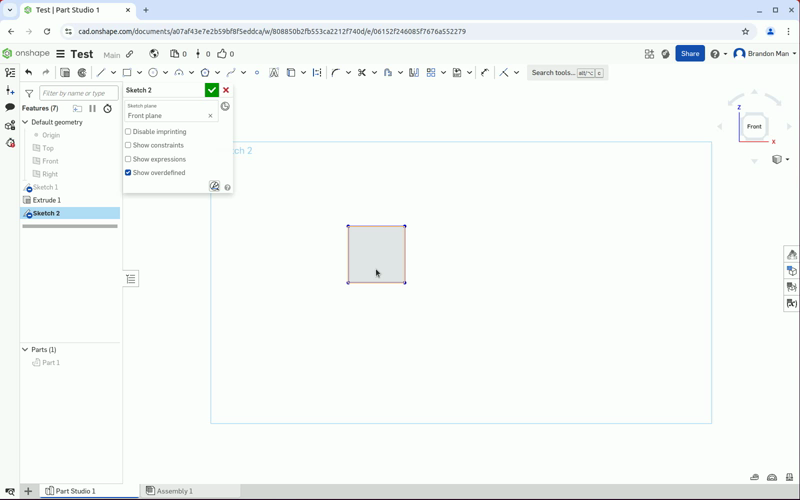
click(376, 268)
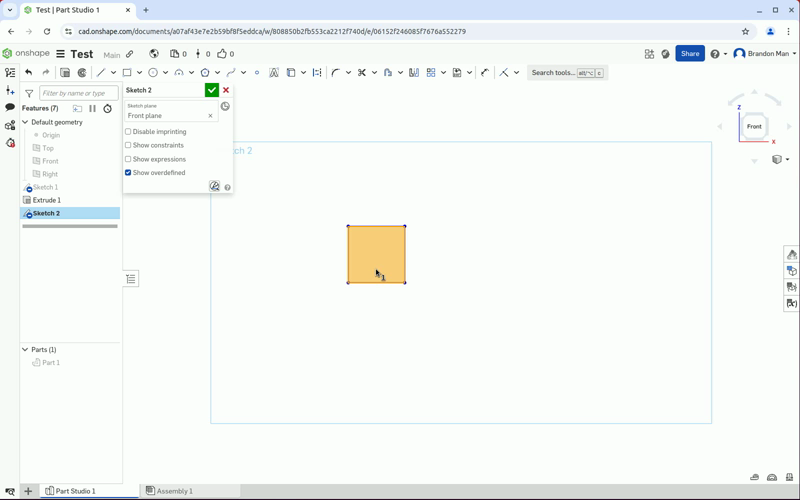
mouse_move(73, 352)
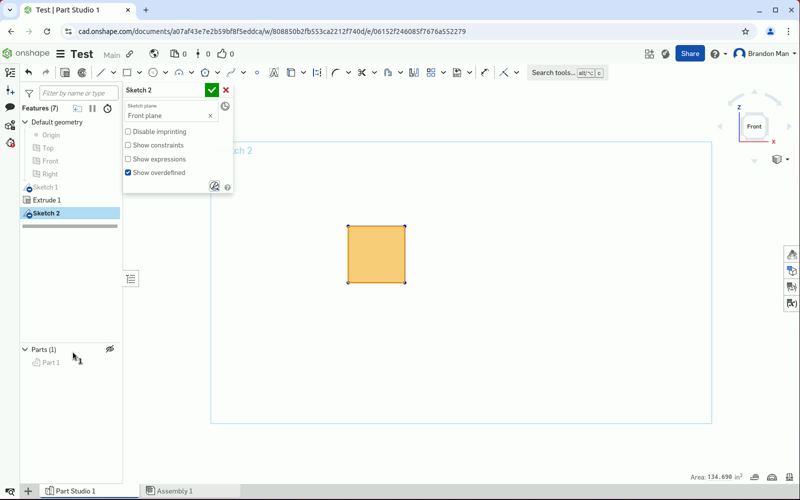
key(shift+y)
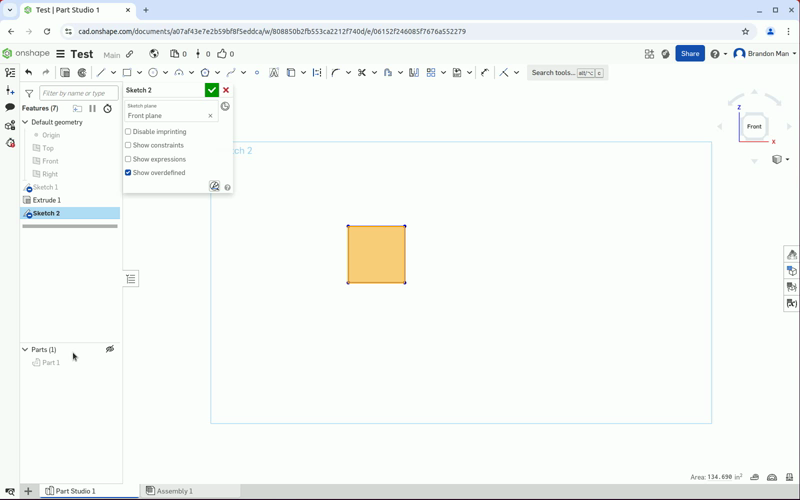
key(shift+e)
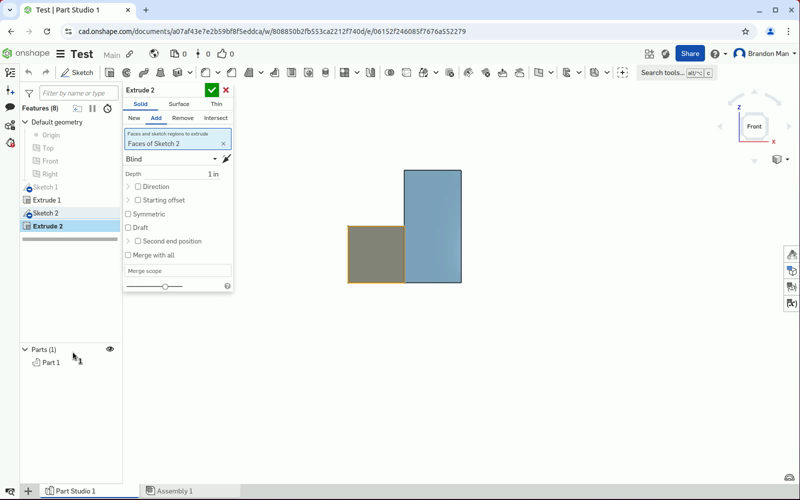
mouse_move(143, 106)
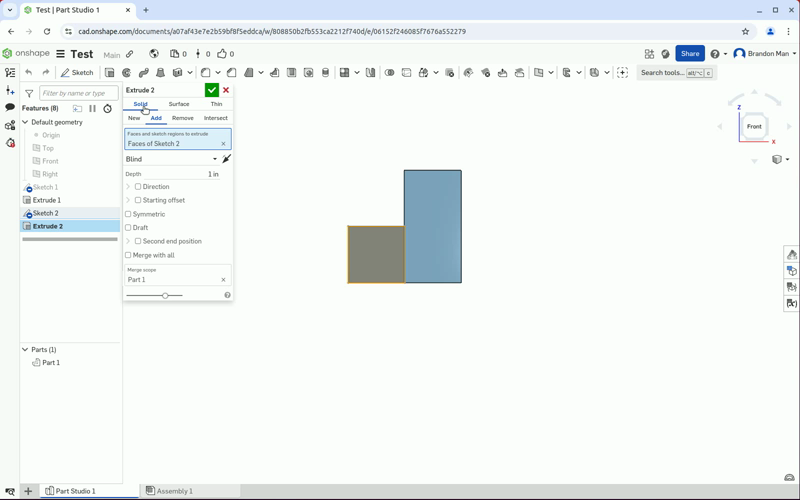
click(143, 106)
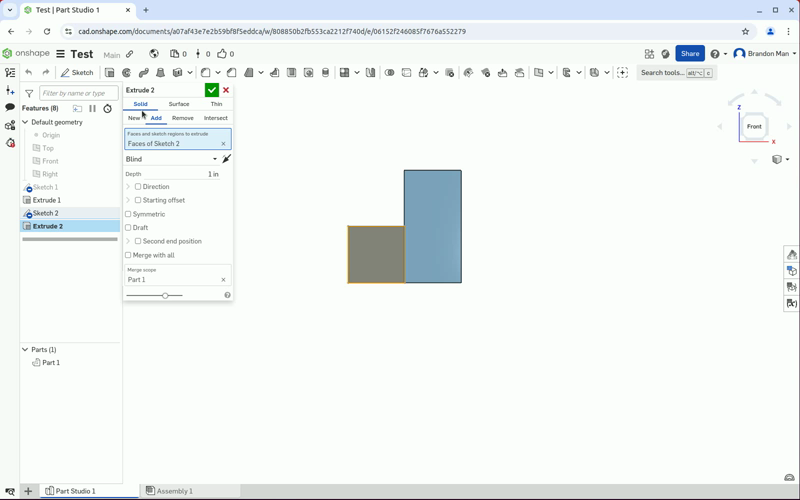
mouse_move(137, 120)
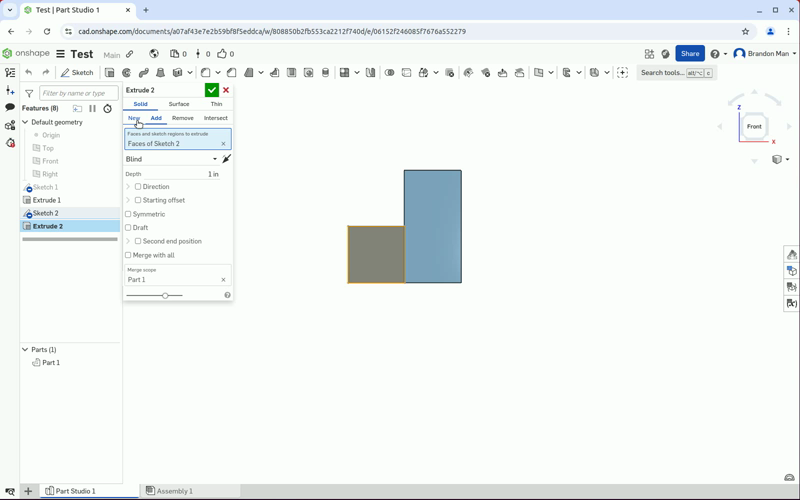
click(137, 120)
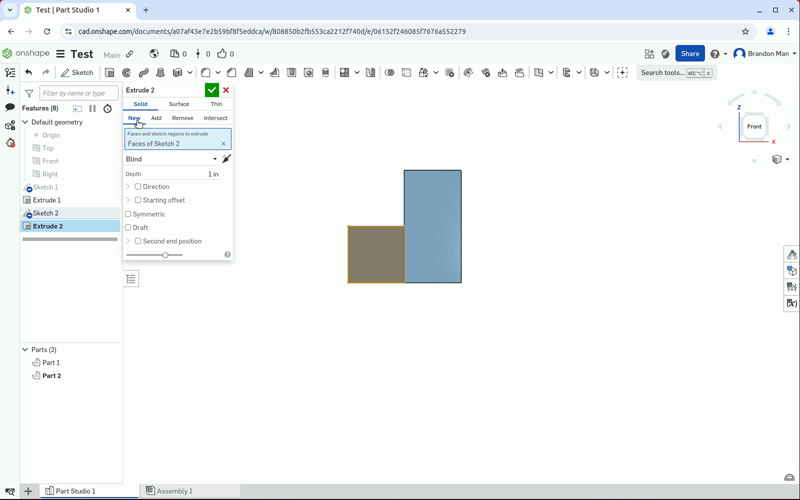
key(tab, 4)
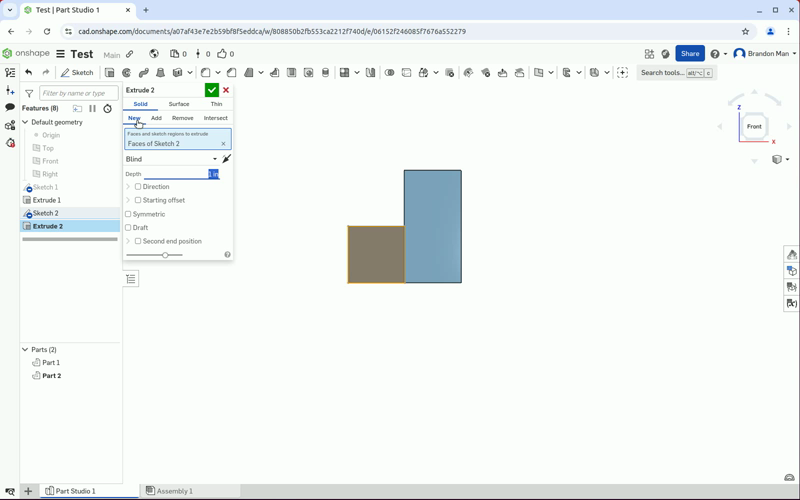
text(11.554)
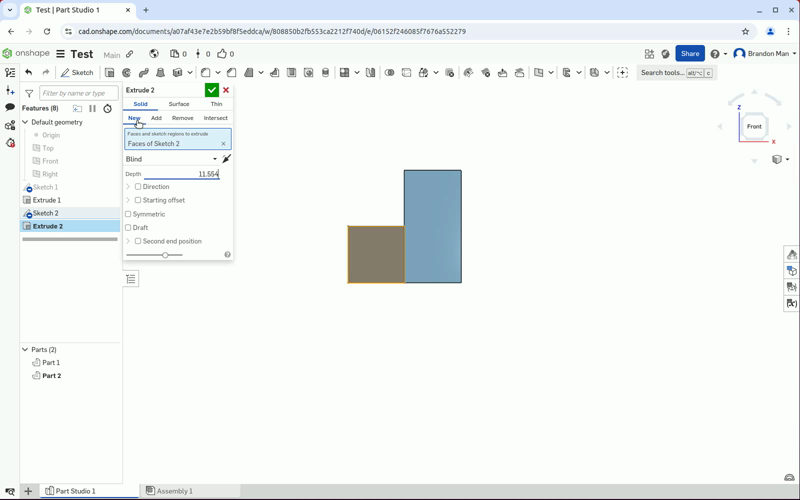
key(enter)
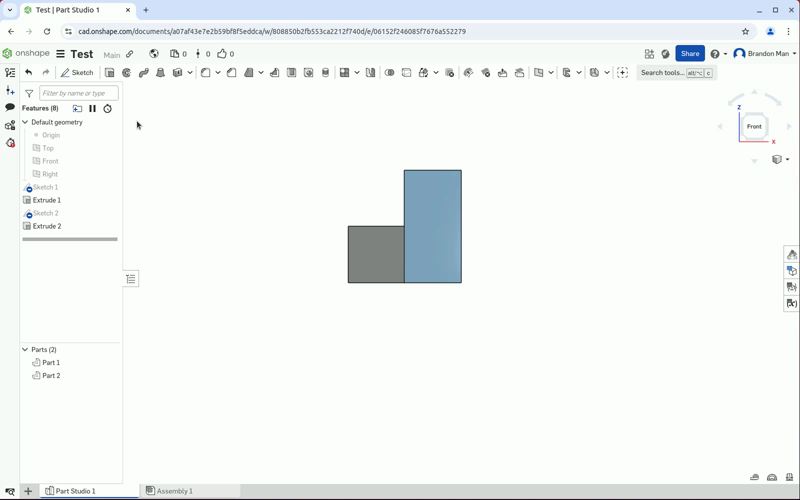
key(shift+h)
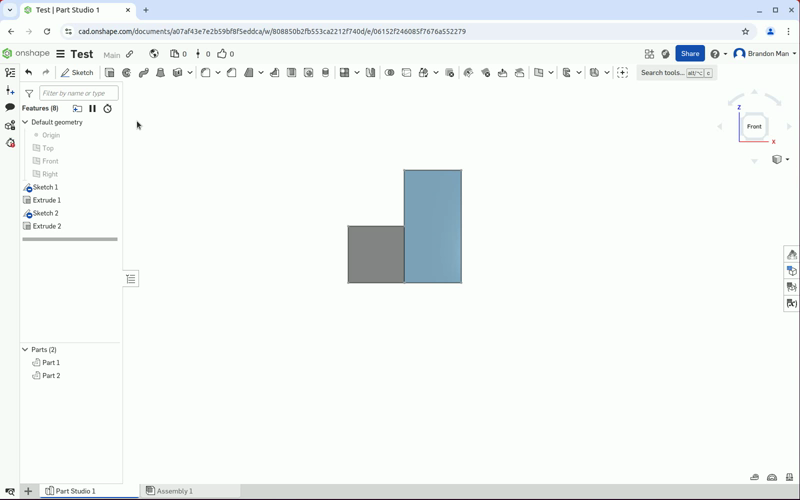
key(shift+h)
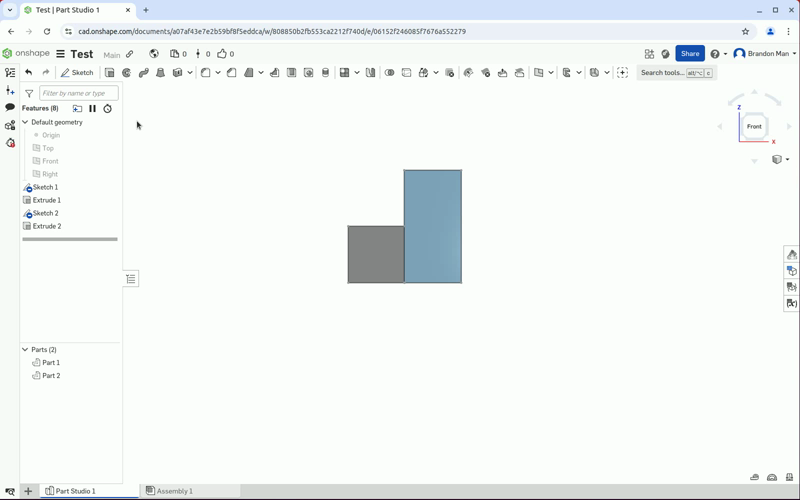
key(shift+7)
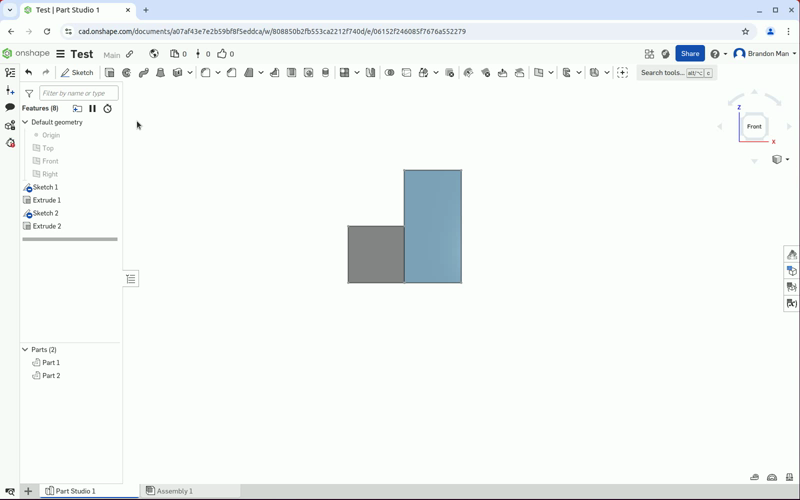
key(left, 2)
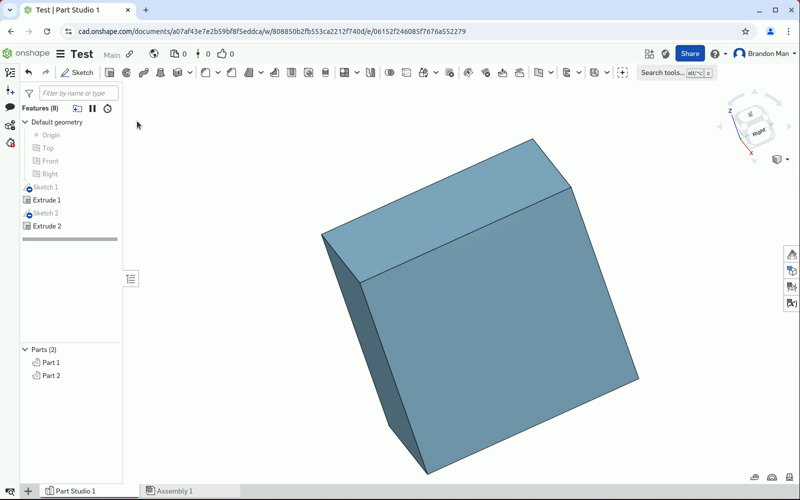
key(down, 2)
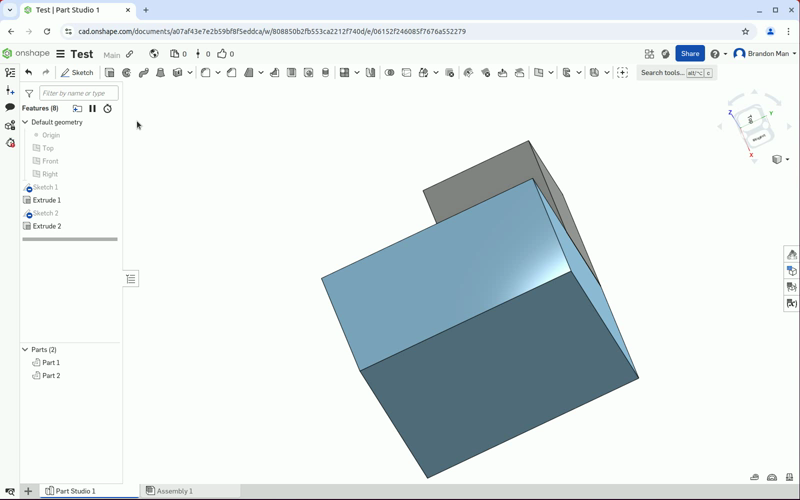
key(up, 2)
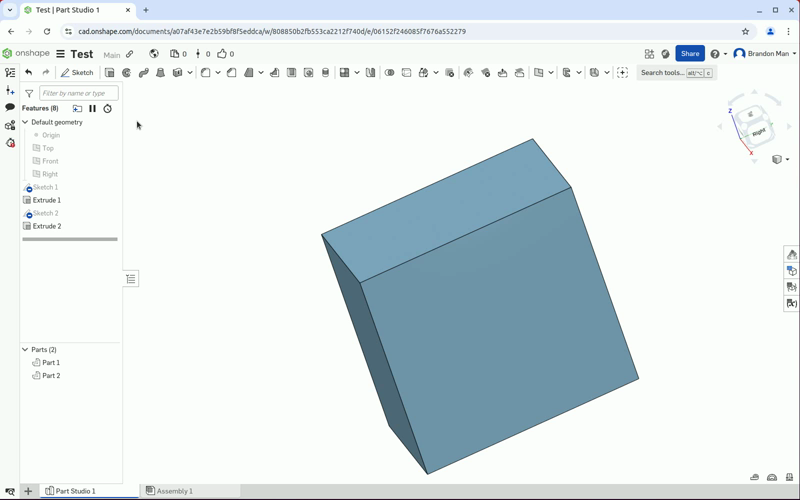
key(right, 2)
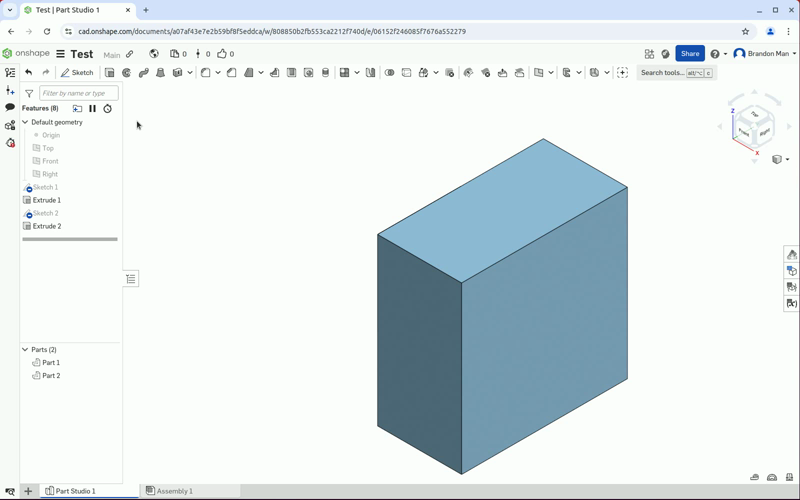
mouse_move(73, 189)
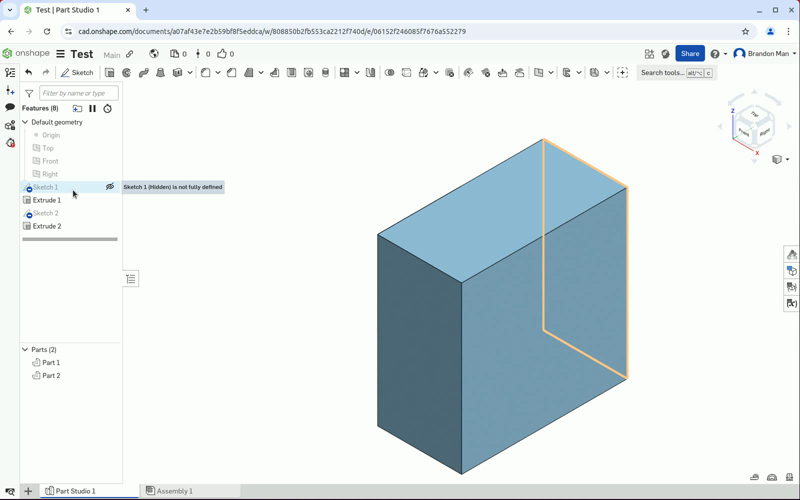
click(73, 189)